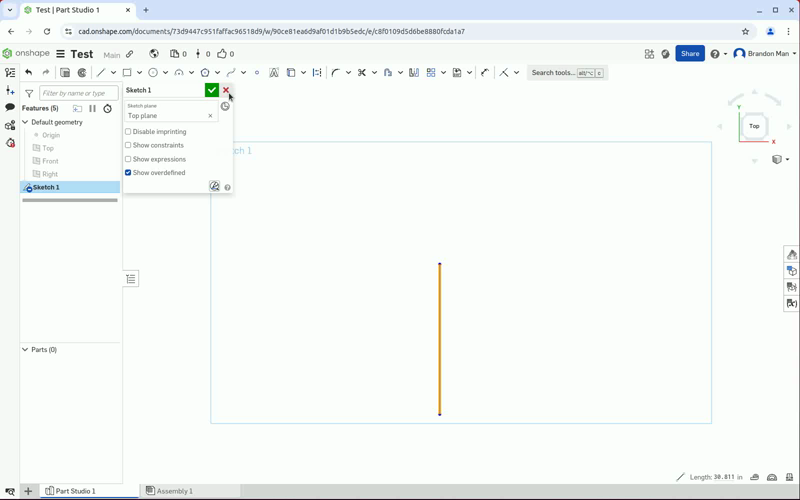
key(shift+h)
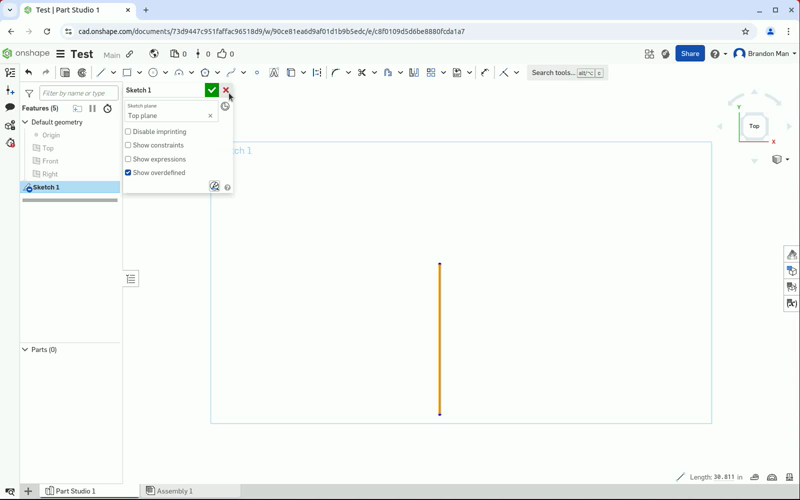
key(shift+s)
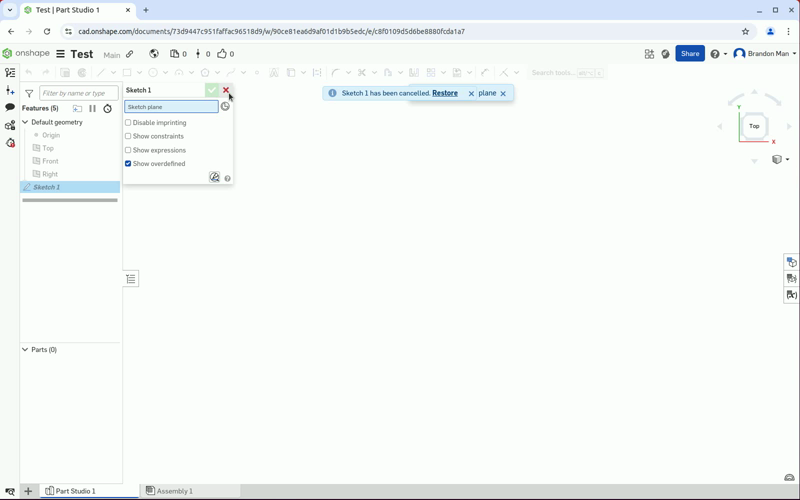
mouse_move(73, 150)
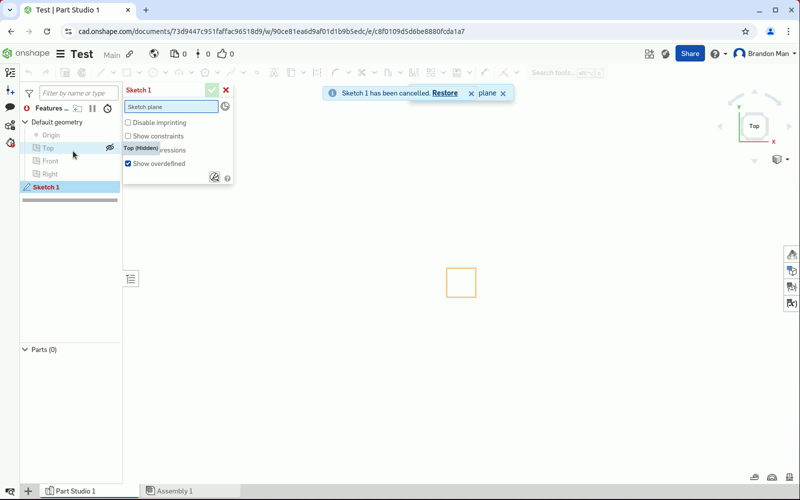
click(73, 150)
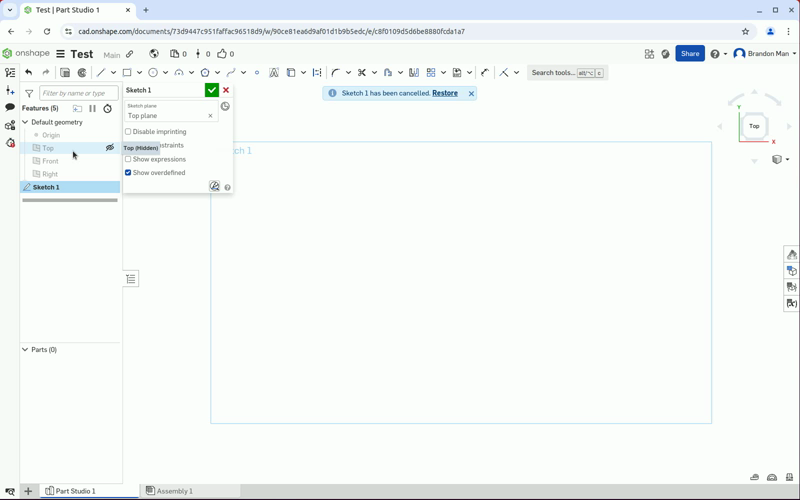
mouse_move(73, 352)
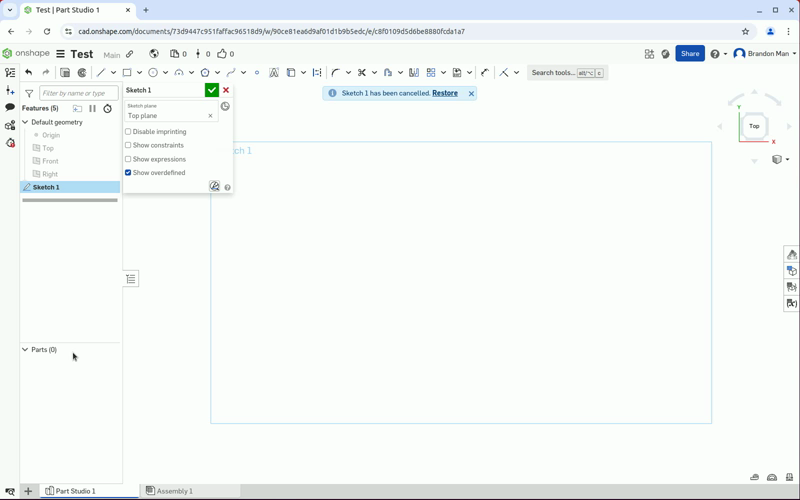
key(y)
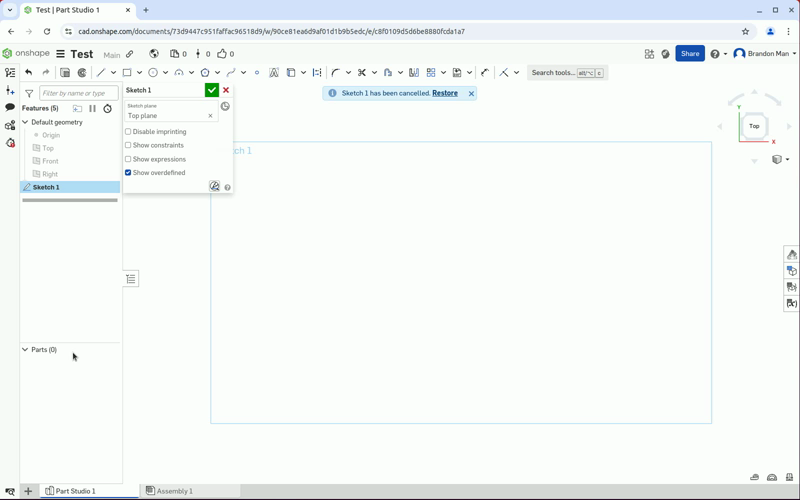
key(c)
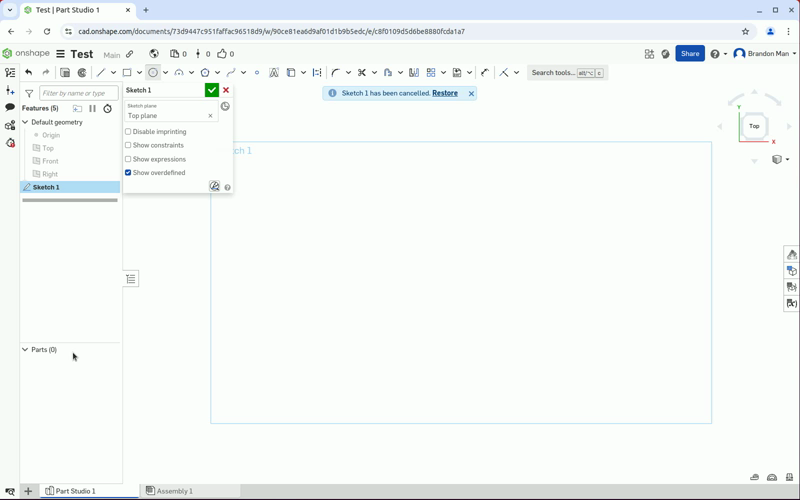
key_down(shift)
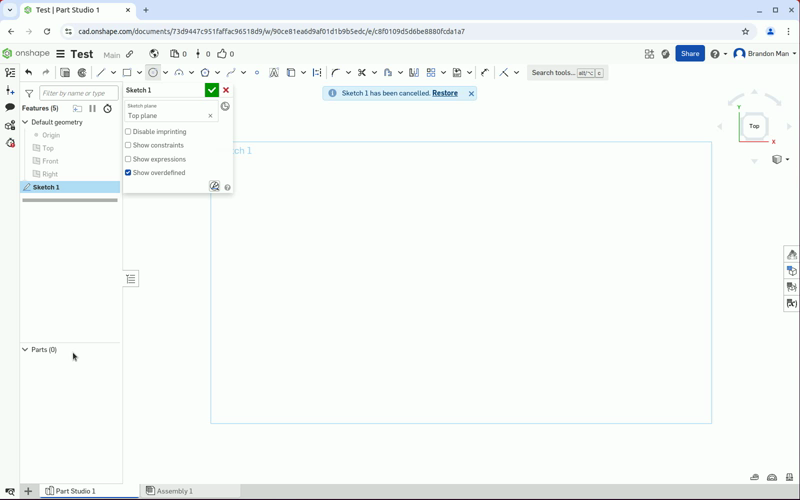
mouse_move(461, 282)
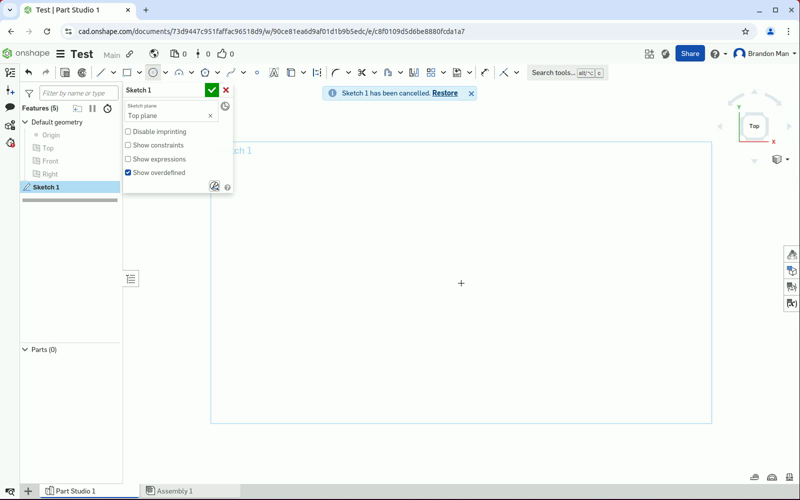
click(461, 282)
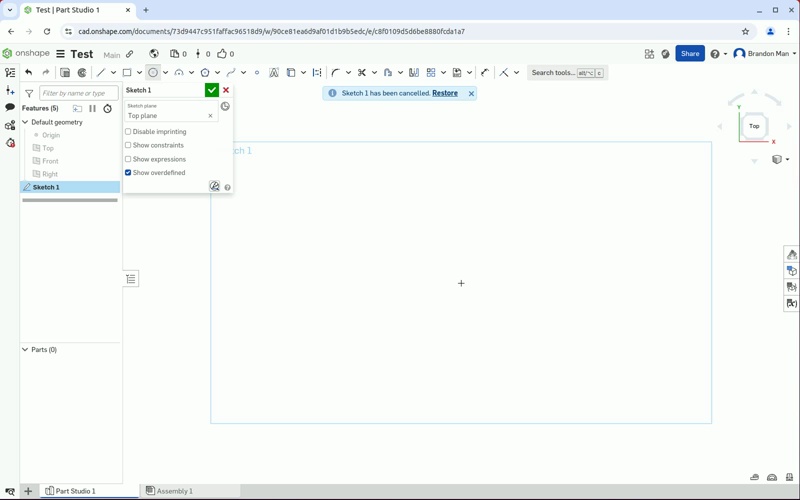
key_up(shift)
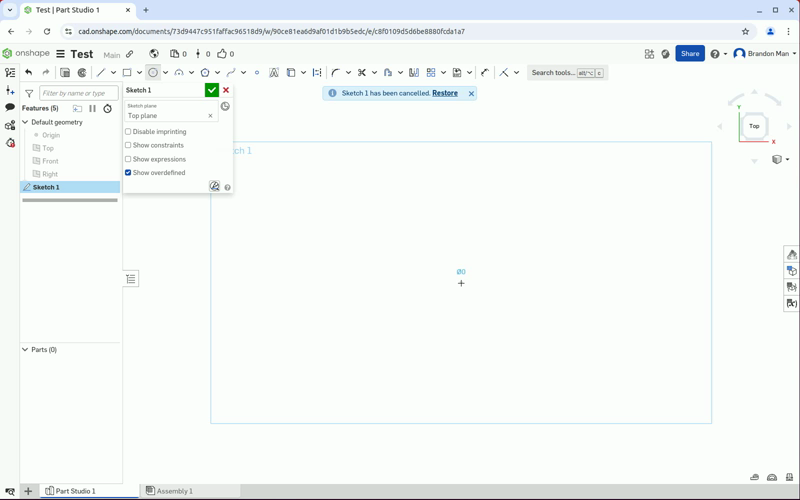
mouse_move(505, 282)
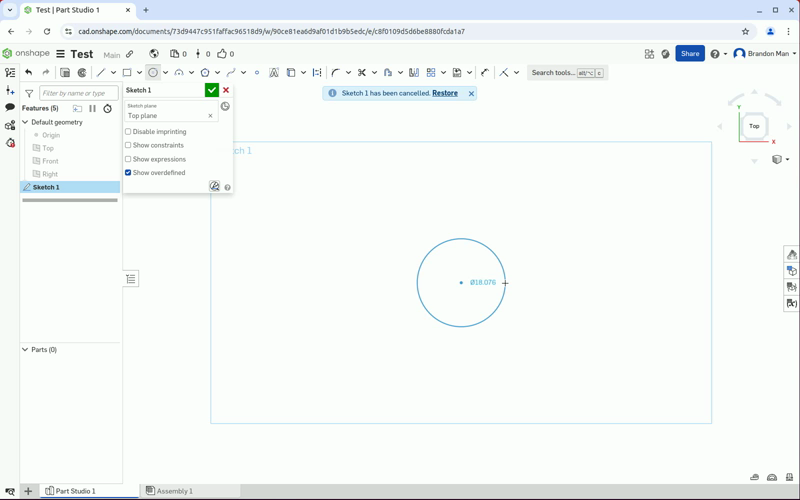
click(505, 282)
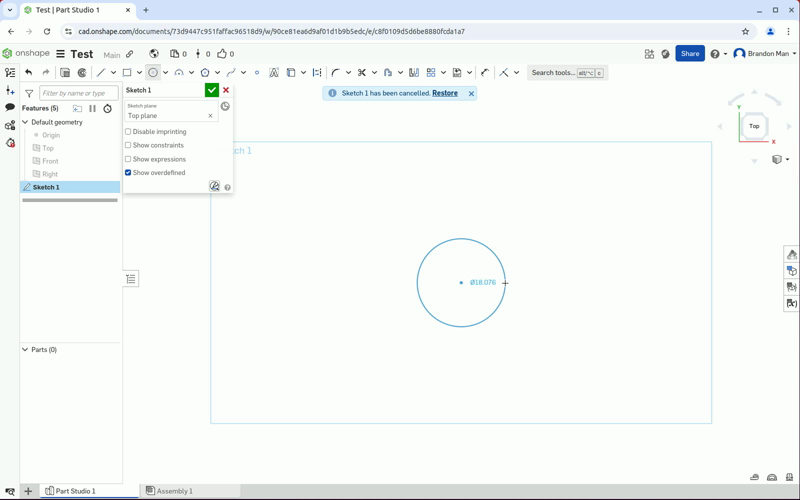
key(esc)
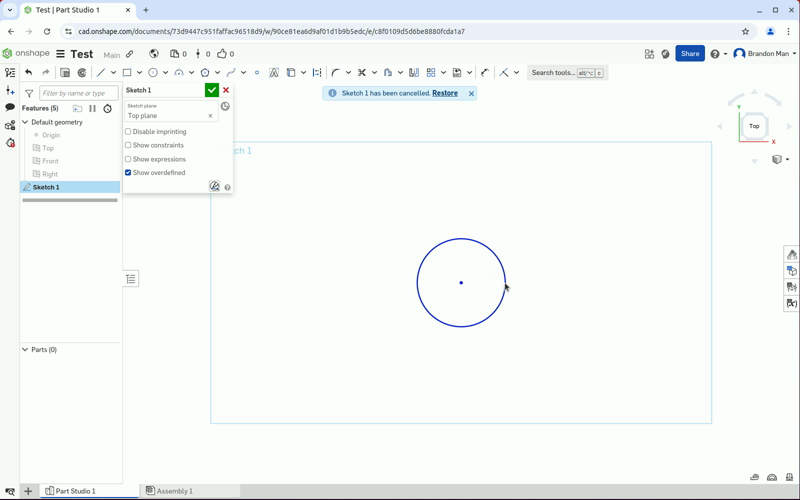
key(c)
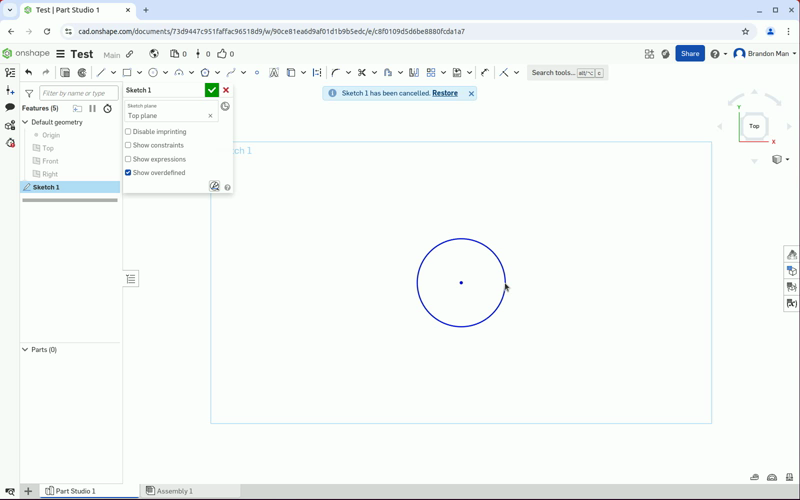
key_down(shift)
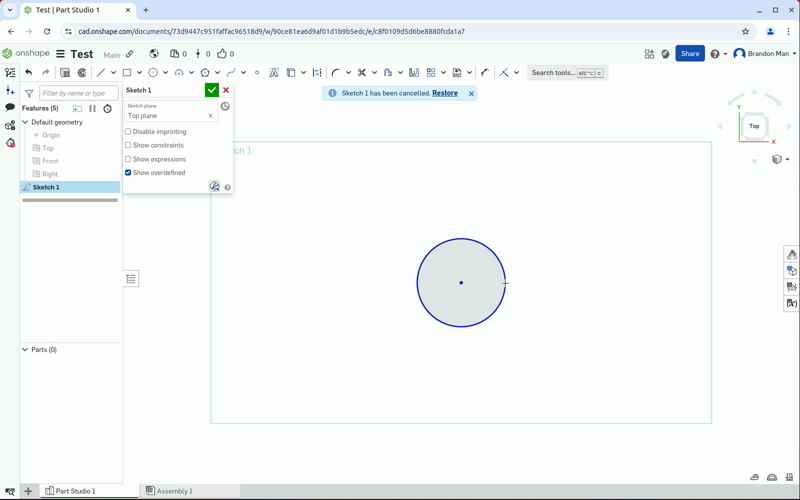
mouse_move(461, 282)
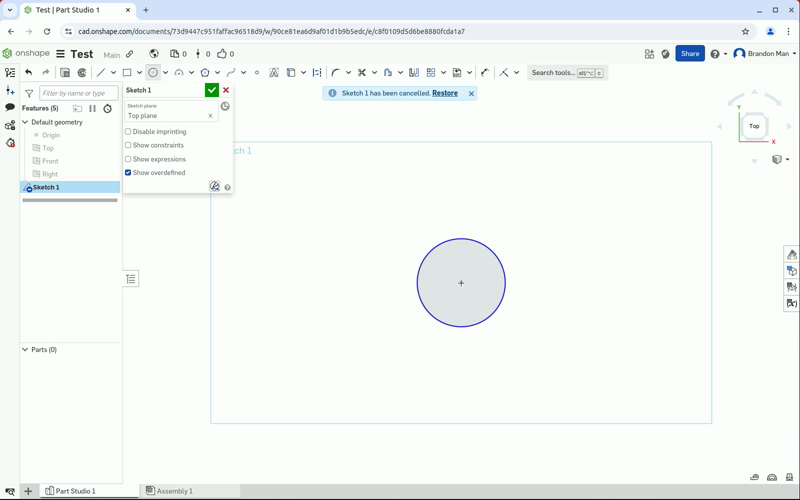
click(461, 282)
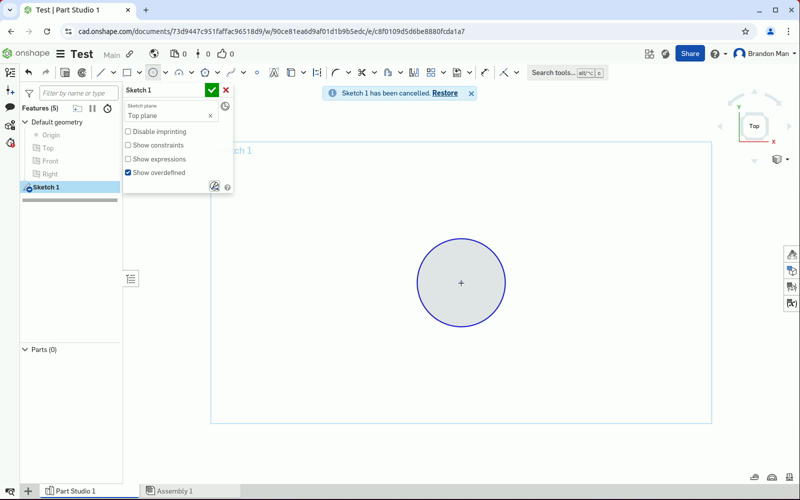
key_up(shift)
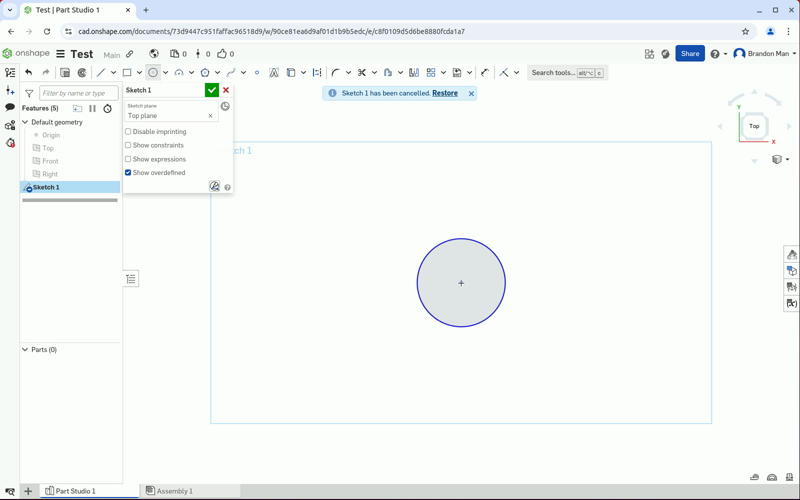
mouse_move(484, 282)
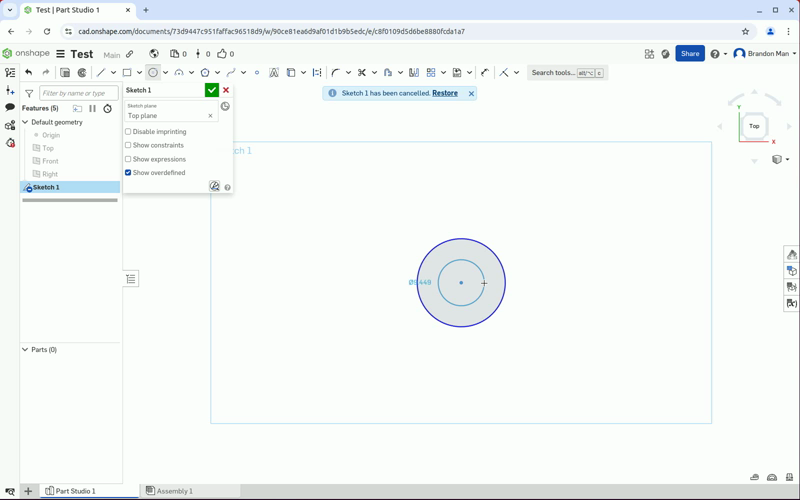
click(484, 282)
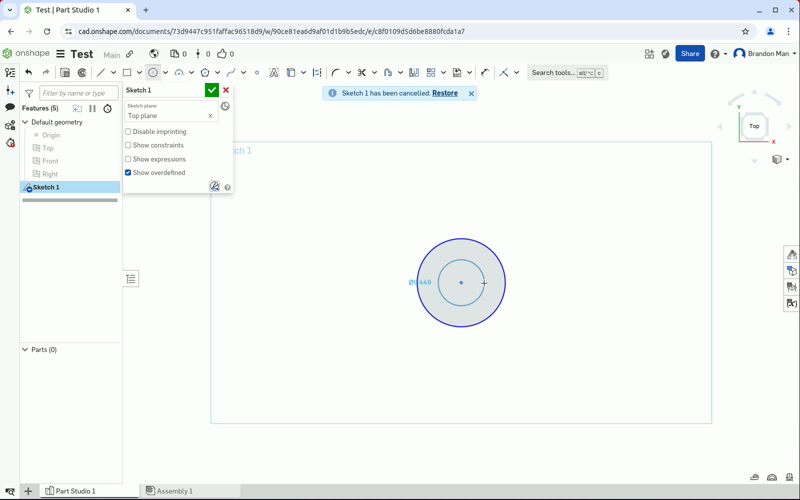
key(esc)
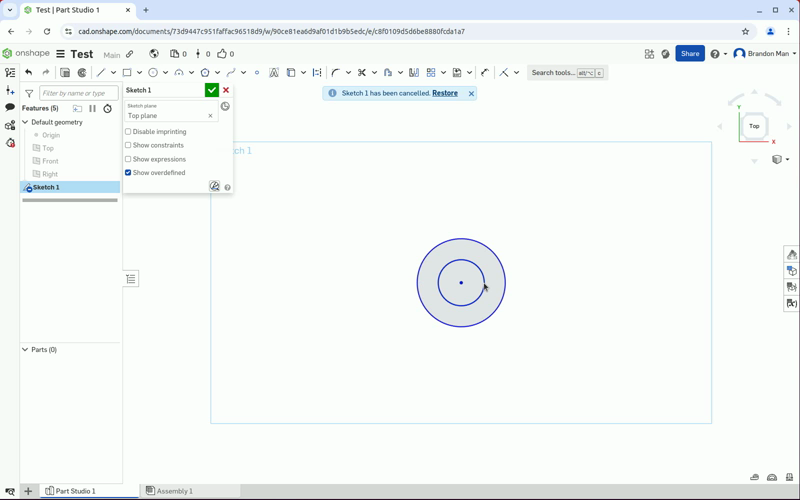
mouse_move(471, 251)
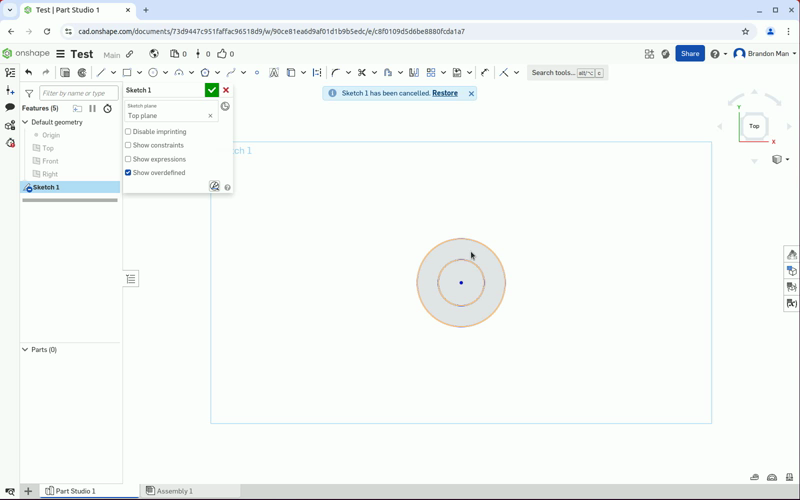
click(471, 251)
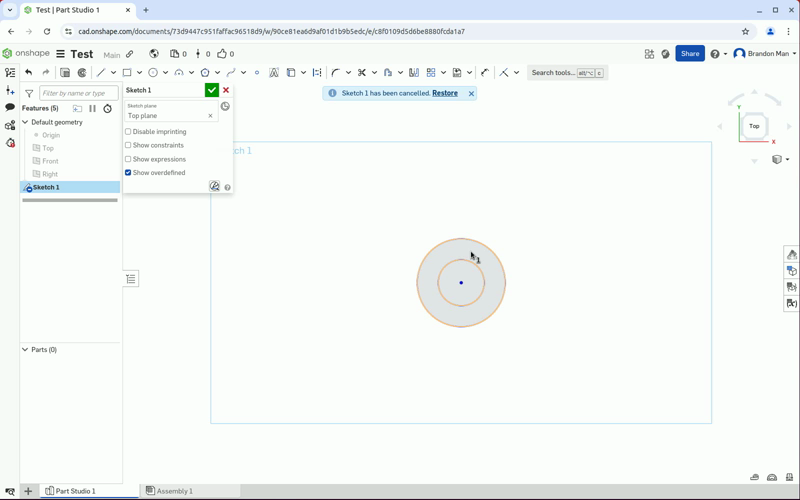
mouse_move(73, 352)
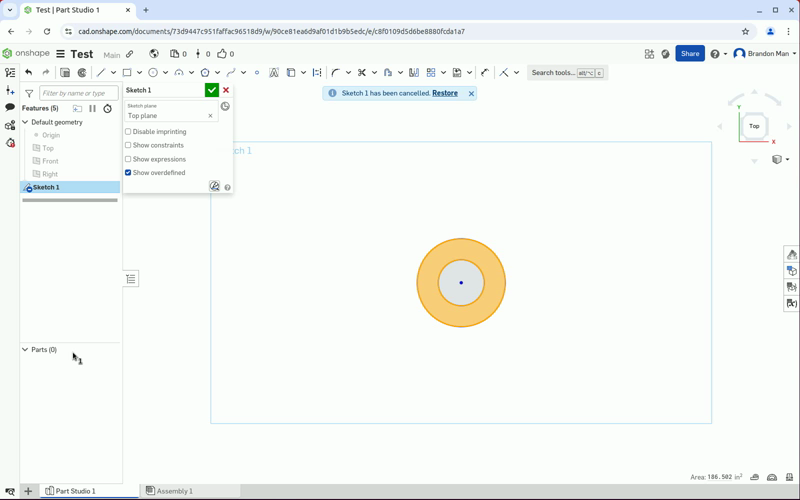
key(shift+y)
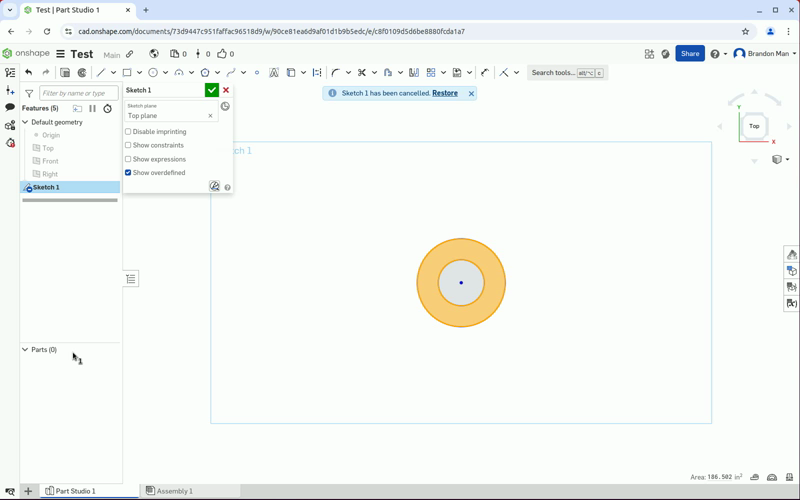
key(shift+e)
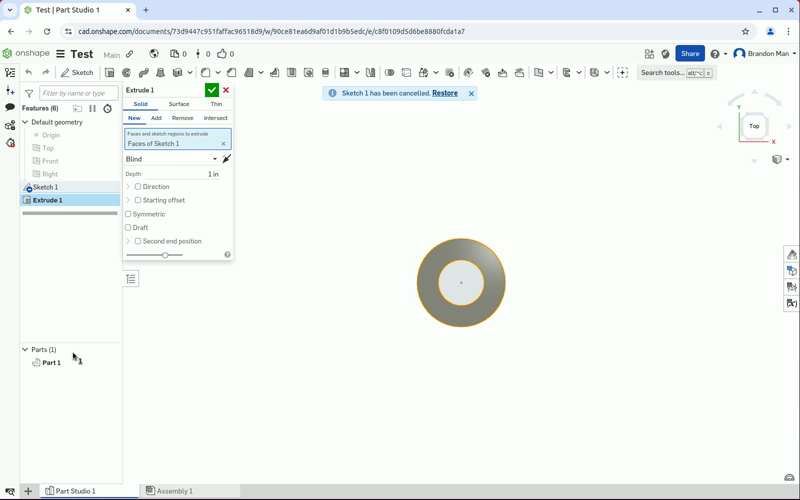
mouse_move(143, 106)
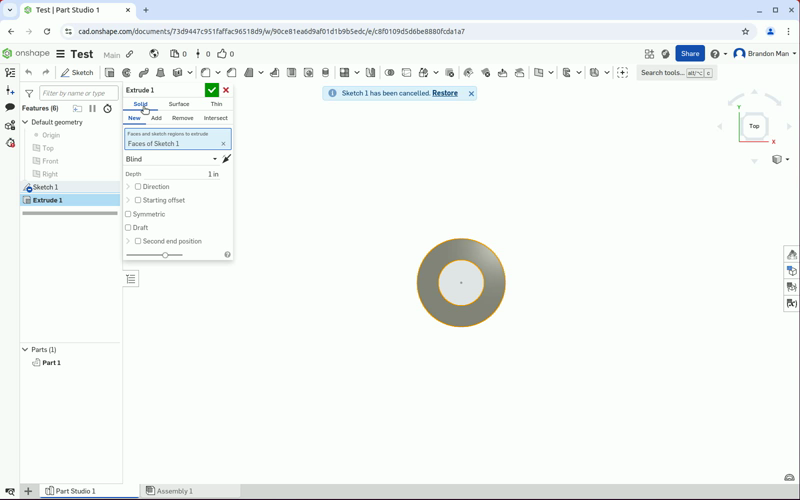
click(143, 106)
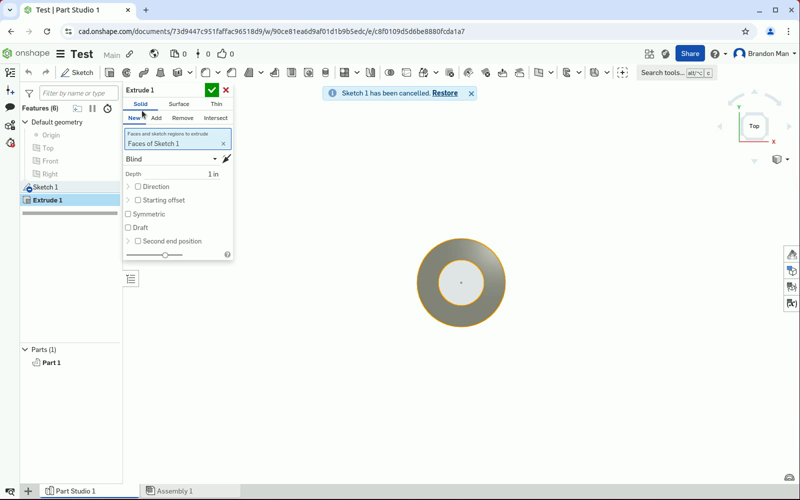
mouse_move(137, 120)
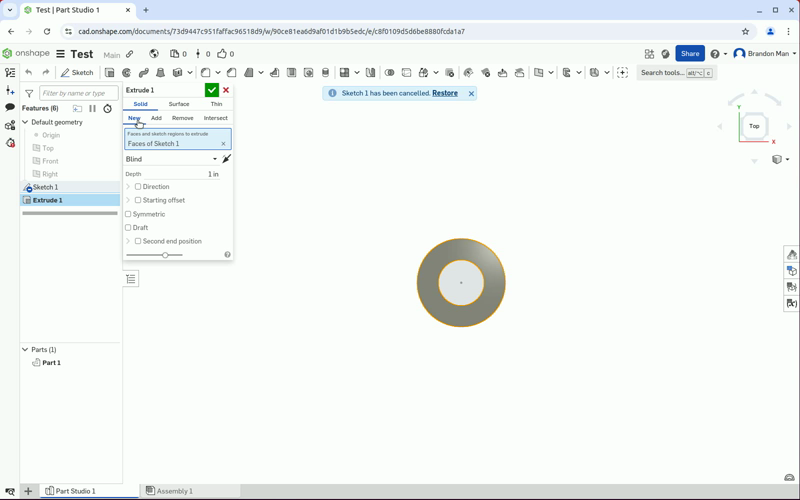
click(137, 120)
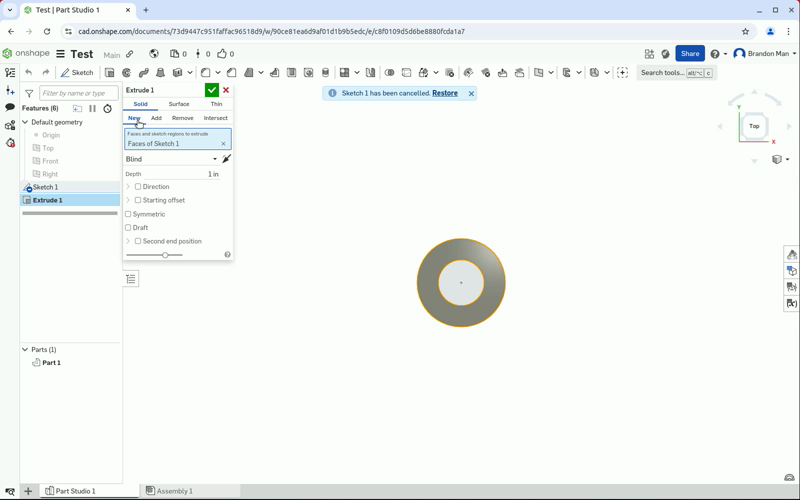
key(tab, 4)
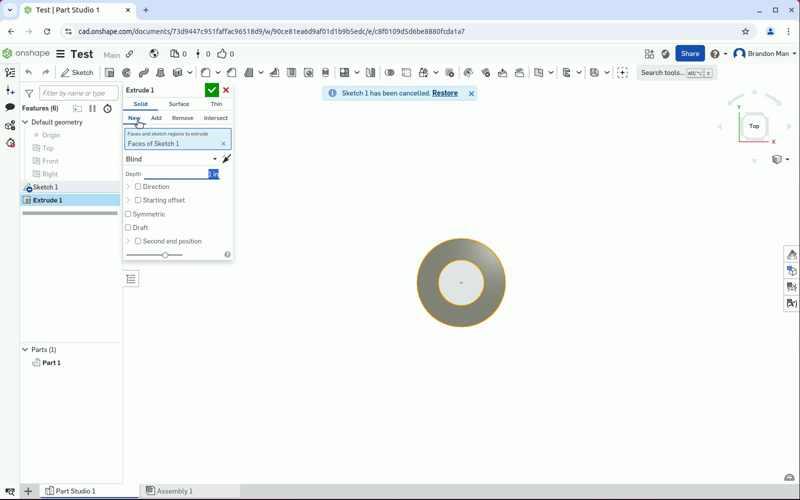
text(7.703)
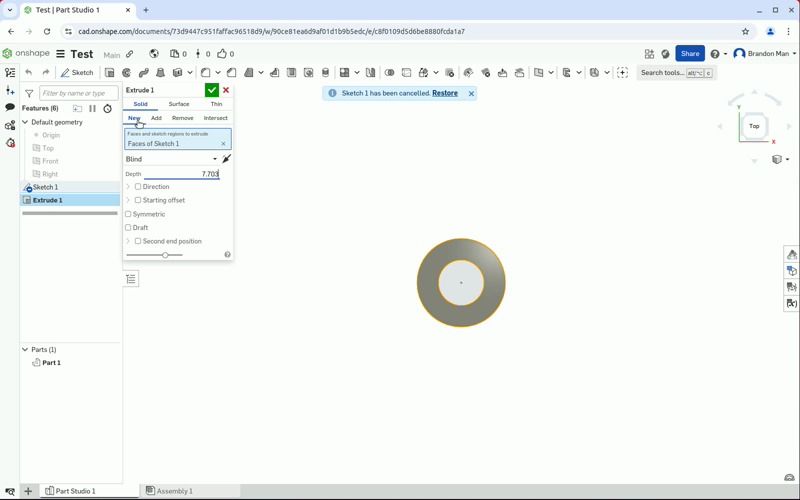
key(enter)
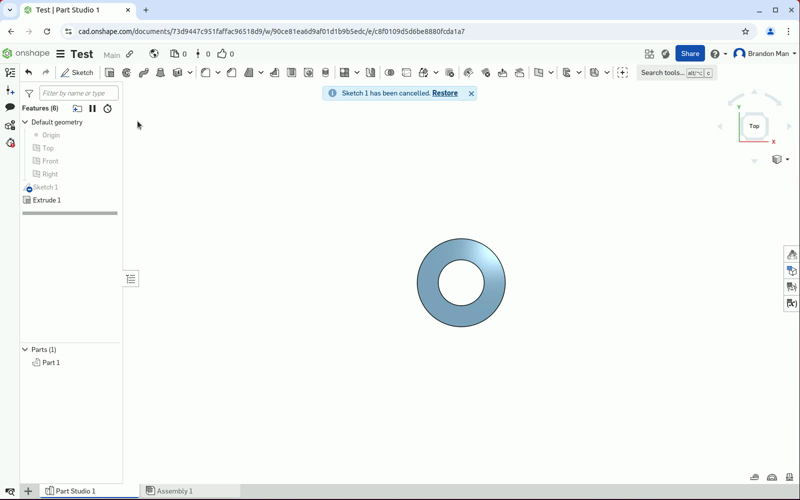
key(shift+h)
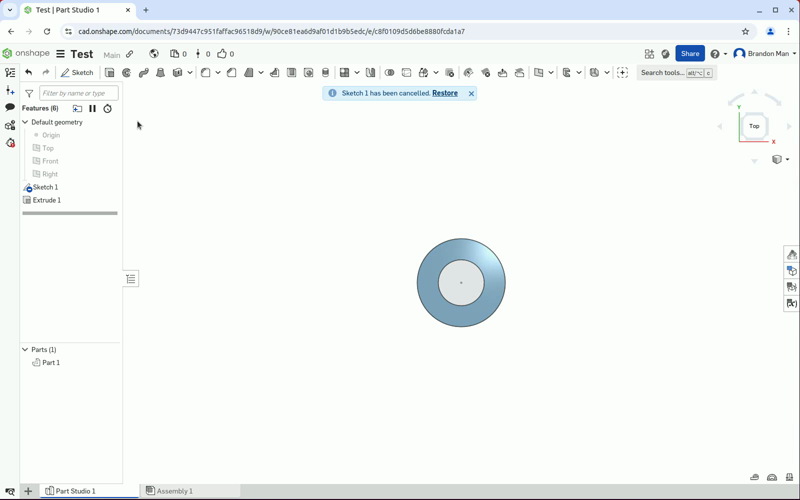
key(shift+h)
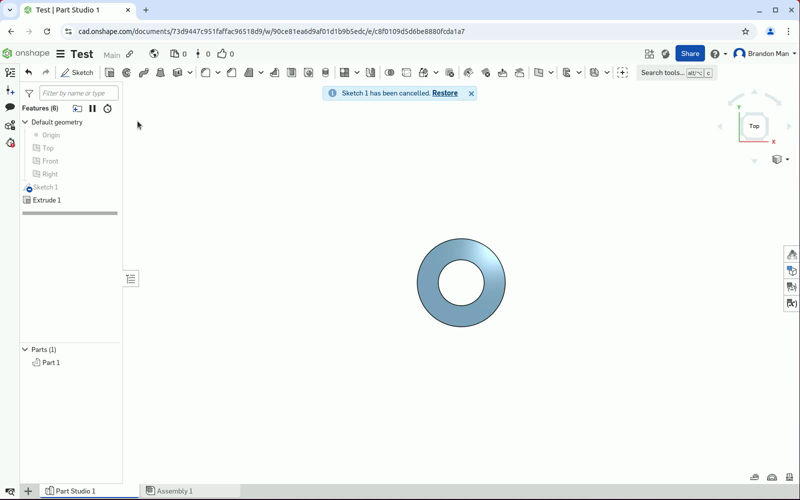
mouse_move(73, 189)
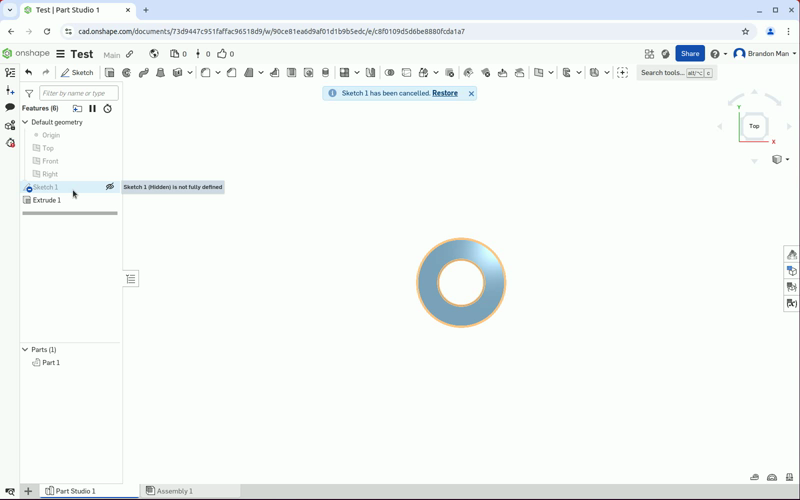
click(73, 189)
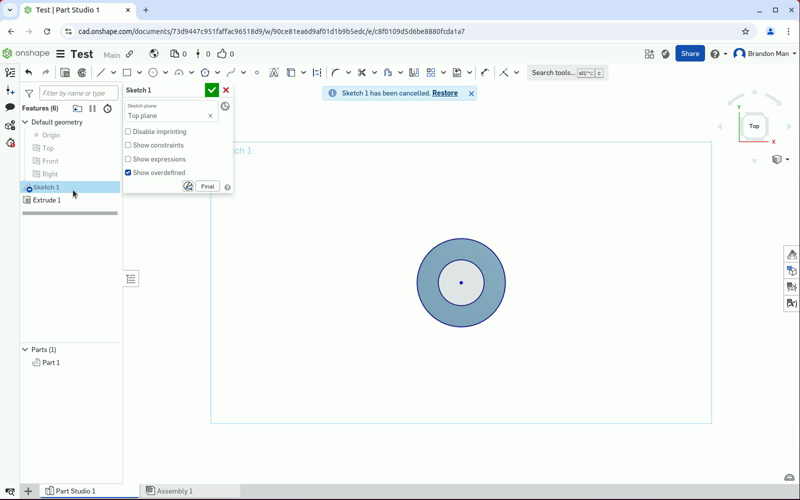
mouse_move(229, 92)
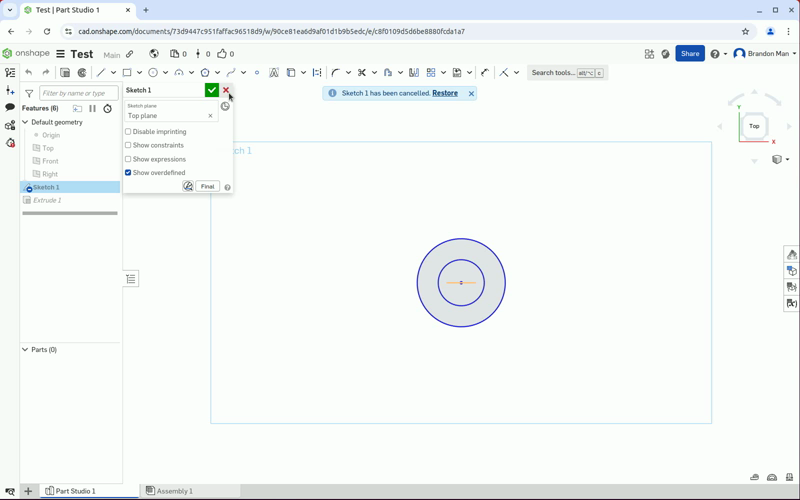
click(229, 92)
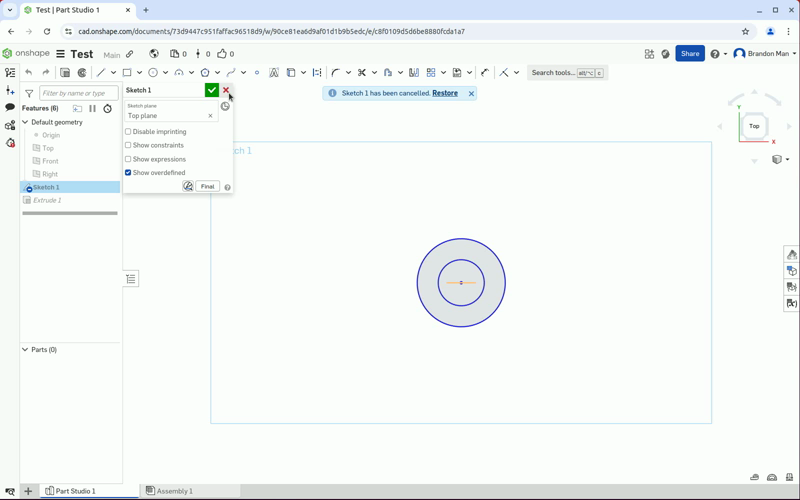
key(shift+s)
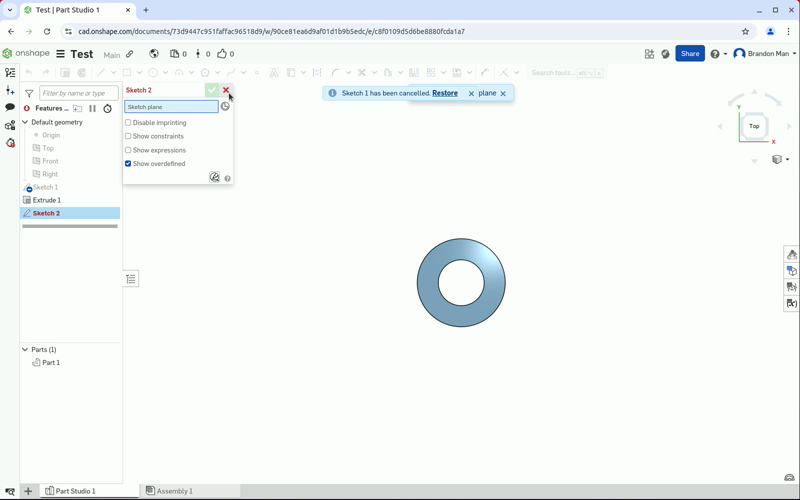
mouse_move(73, 150)
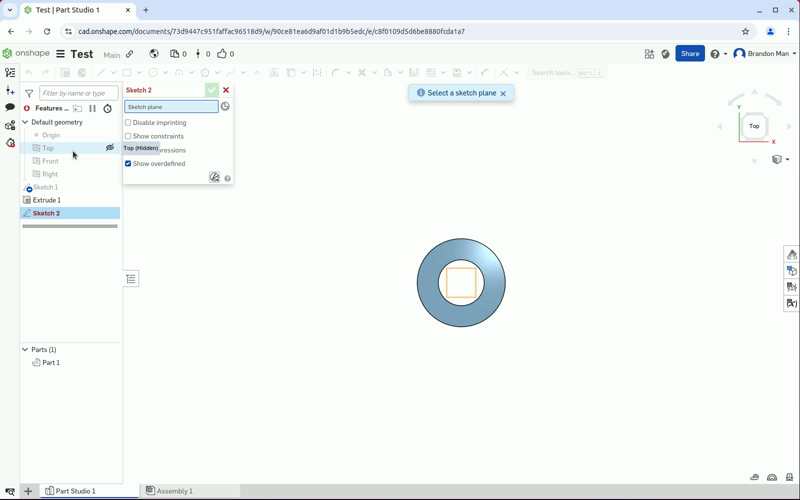
click(73, 150)
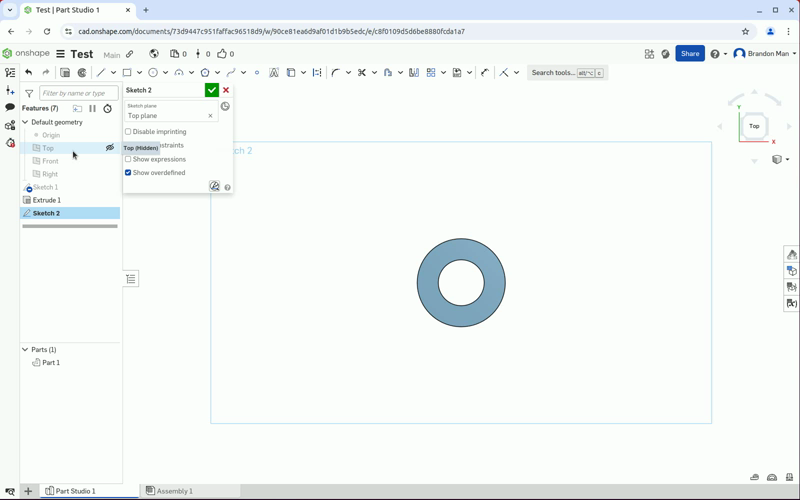
mouse_move(73, 352)
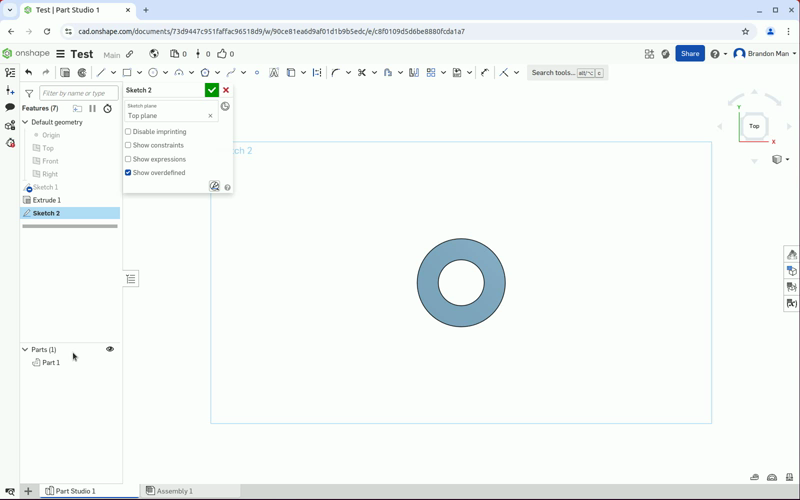
key(y)
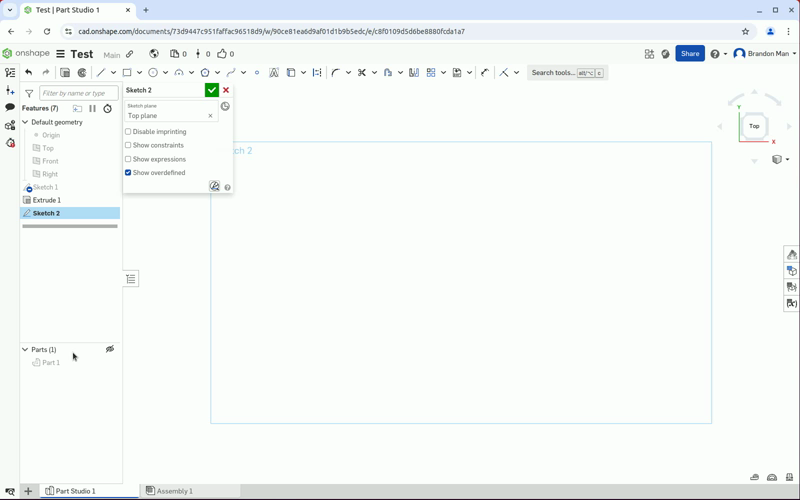
key(c)
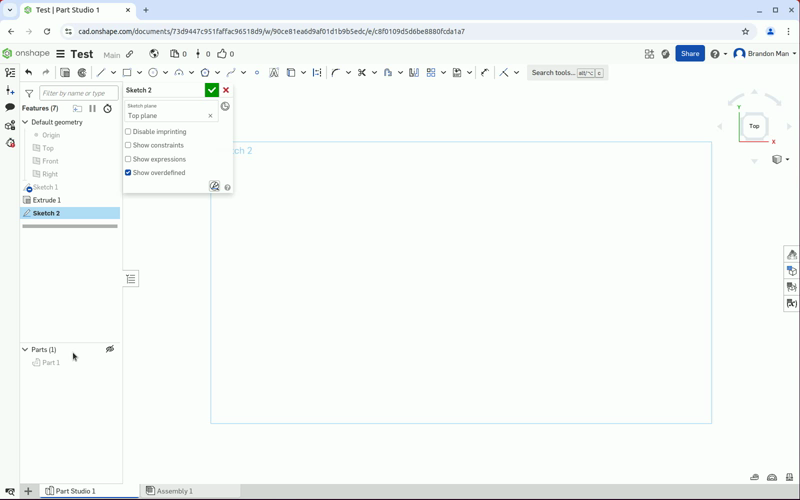
key_down(shift)
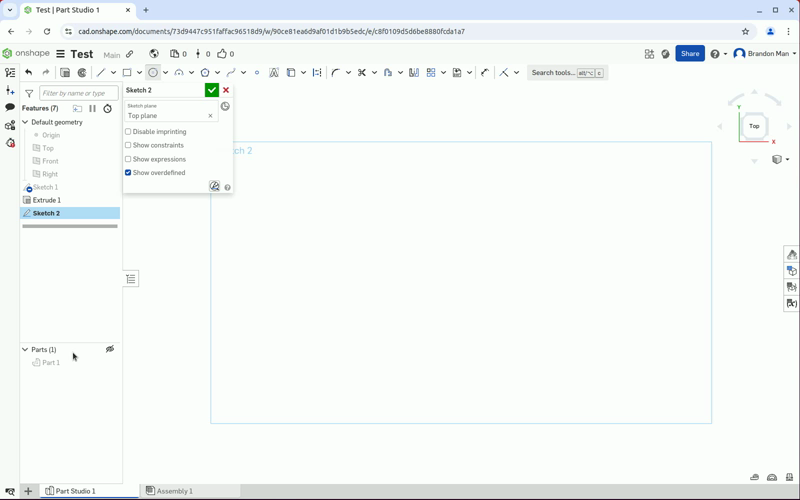
mouse_move(461, 282)
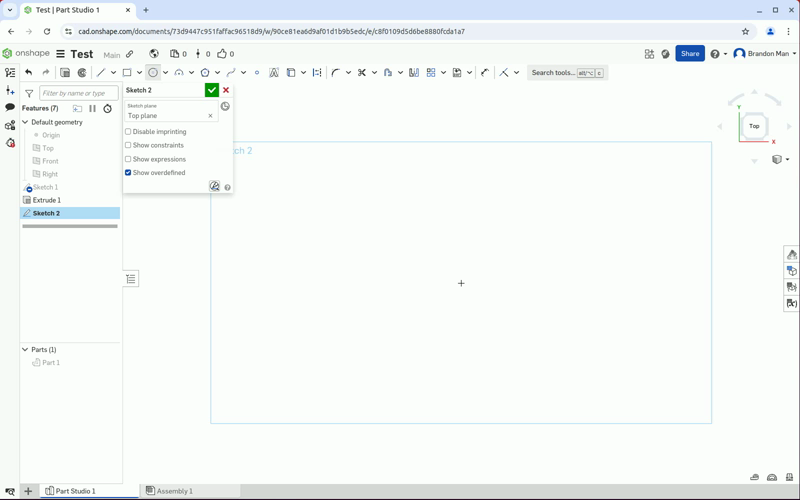
click(461, 282)
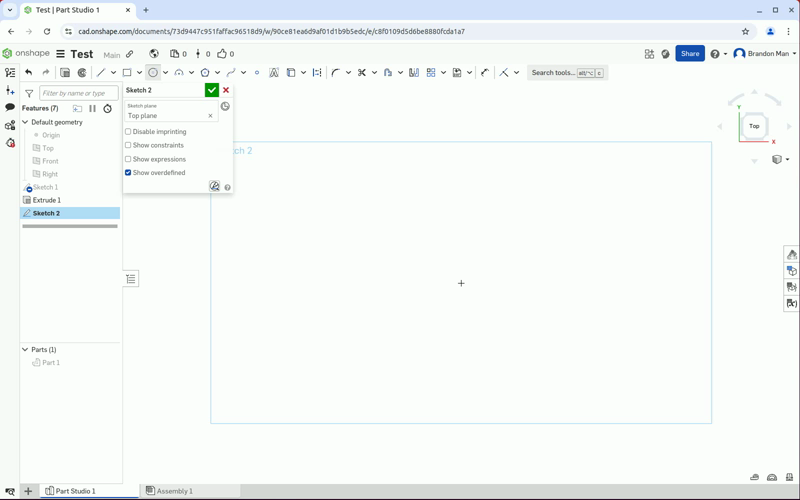
key_up(shift)
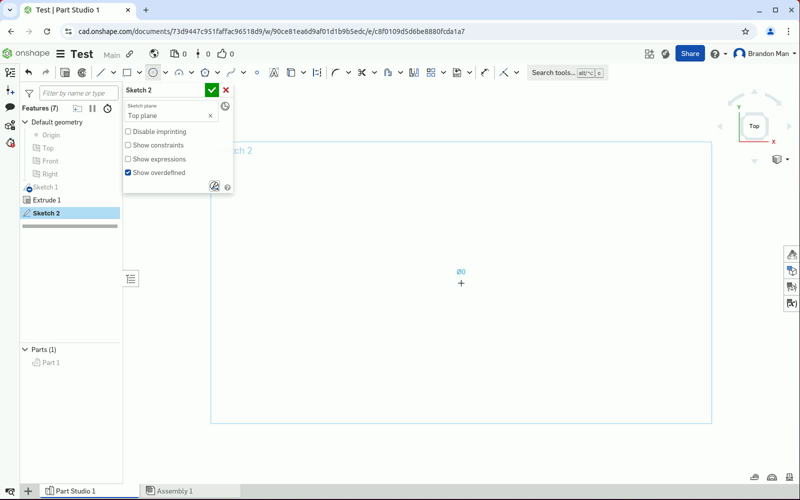
mouse_move(527, 282)
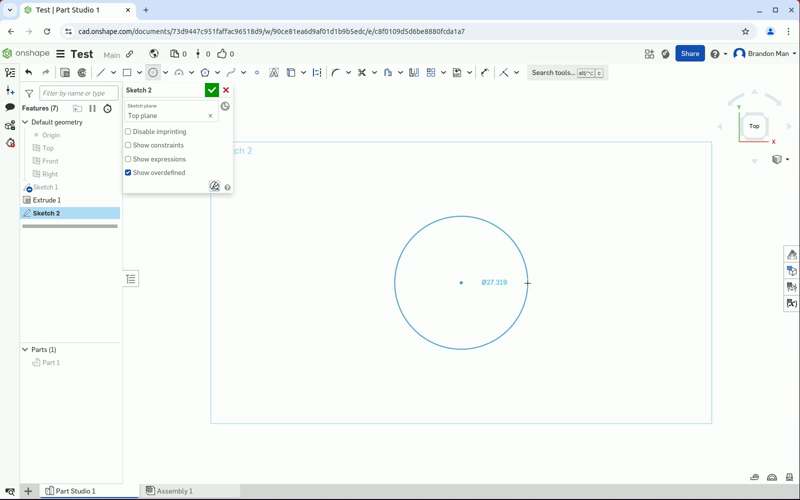
click(527, 282)
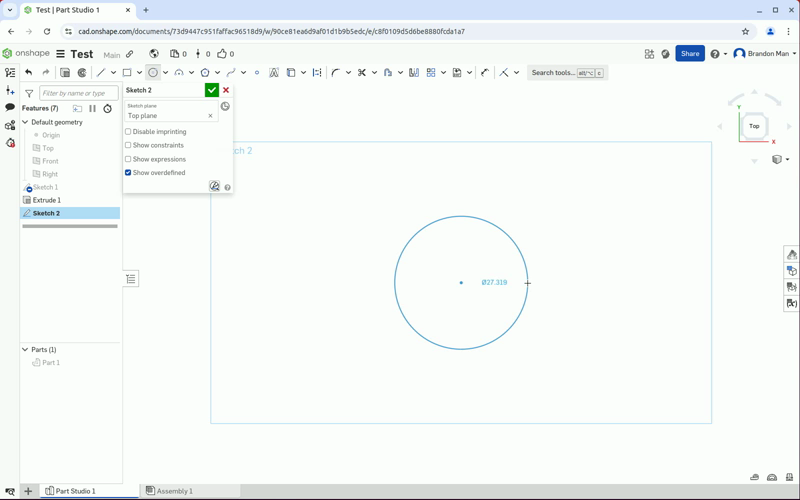
key(esc)
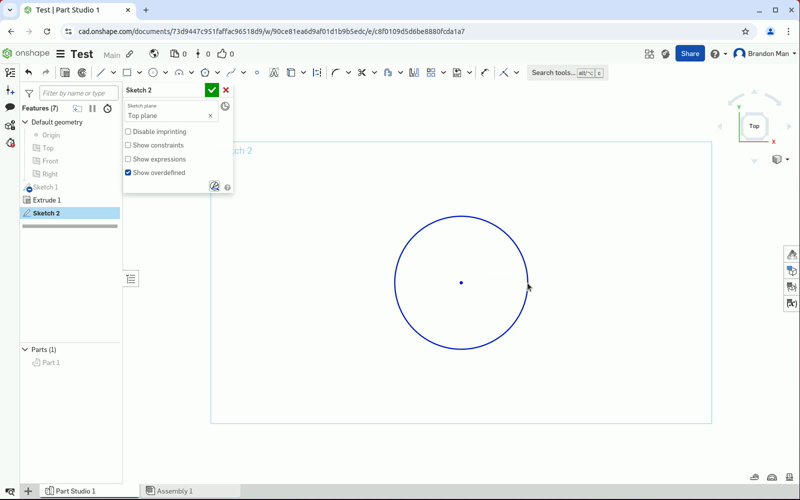
key(c)
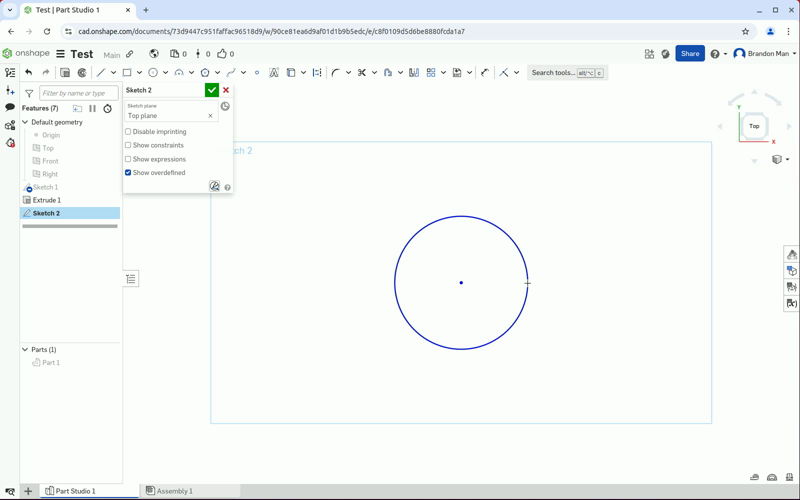
key_down(shift)
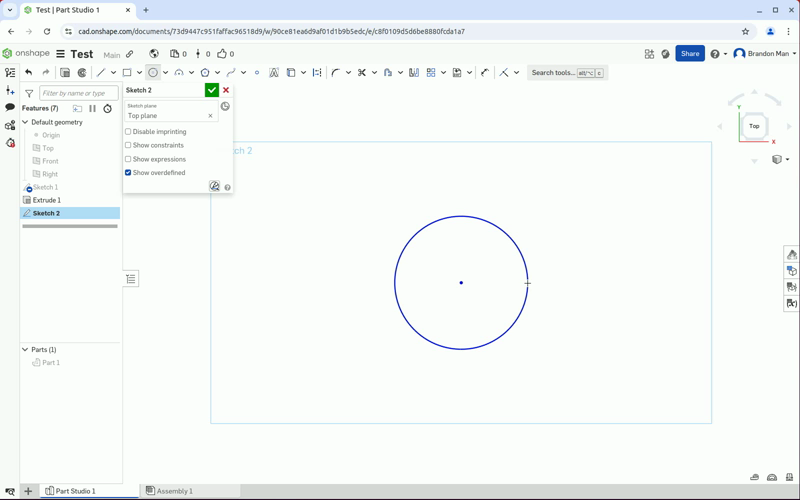
mouse_move(461, 282)
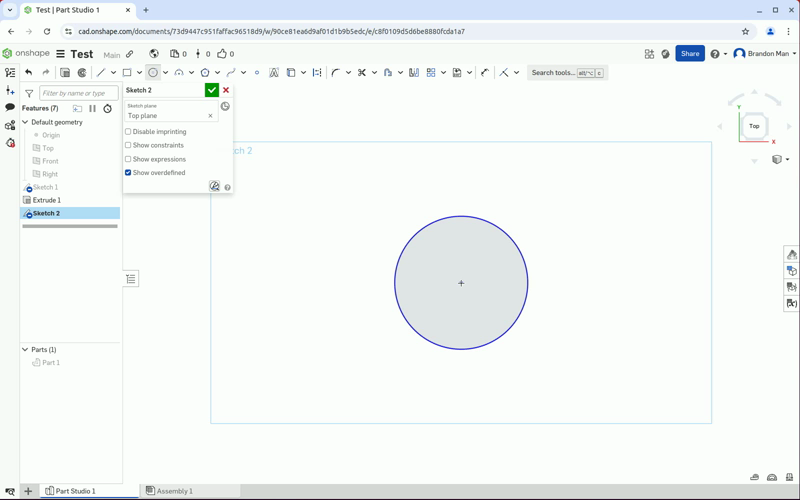
click(461, 282)
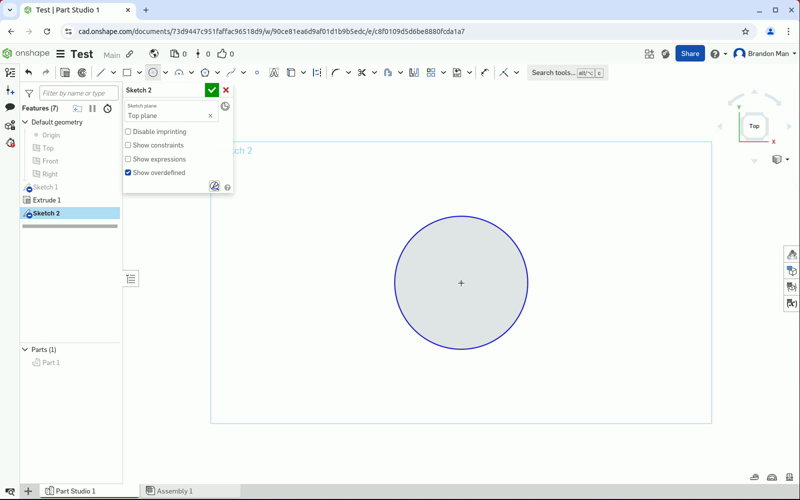
key_up(shift)
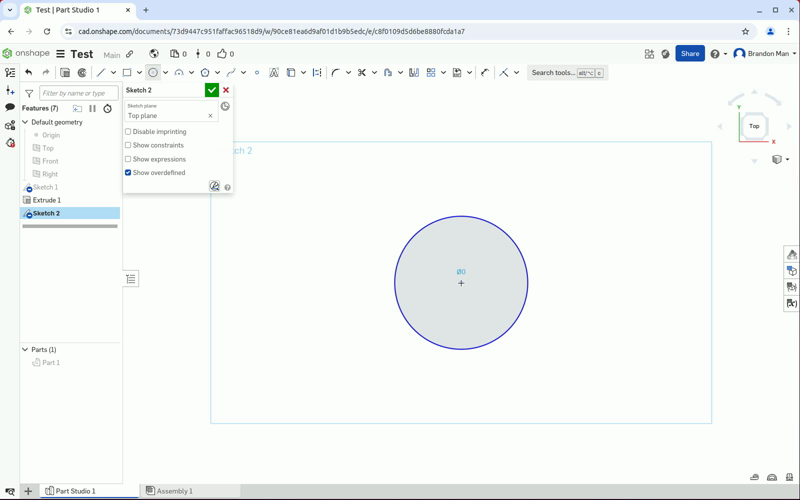
mouse_move(504, 282)
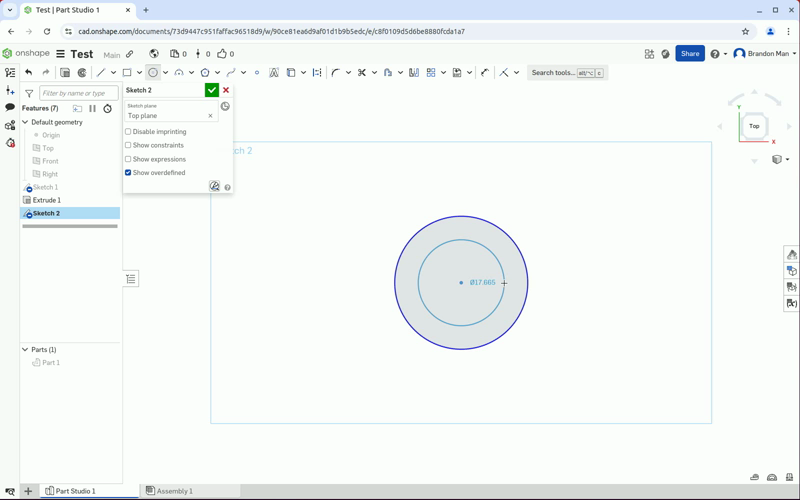
click(504, 282)
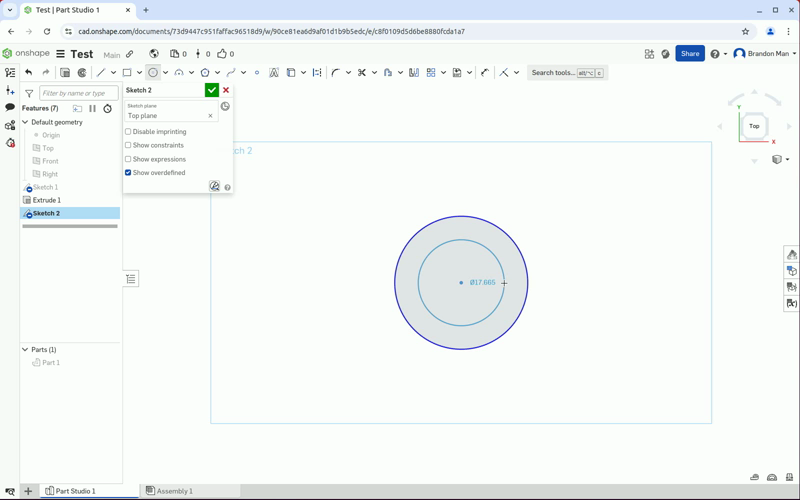
key(esc)
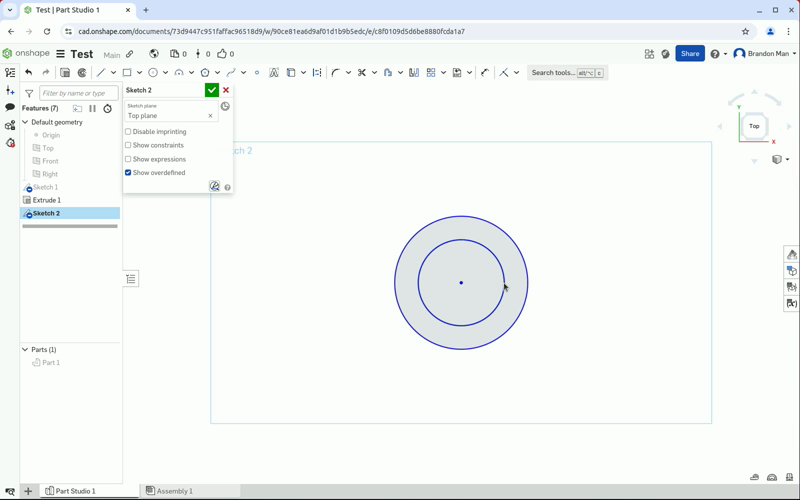
mouse_move(517, 265)
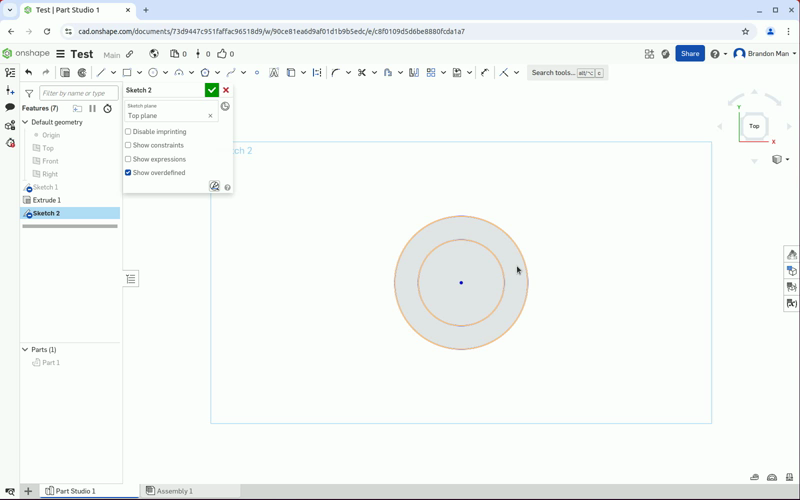
click(517, 265)
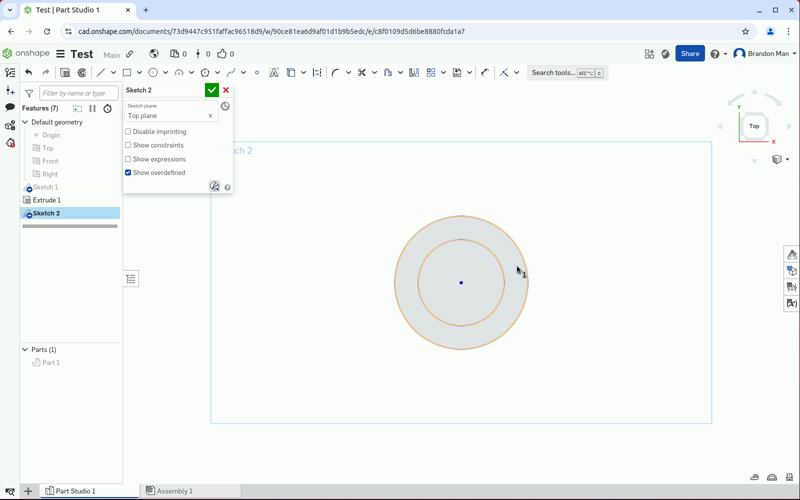
mouse_move(73, 352)
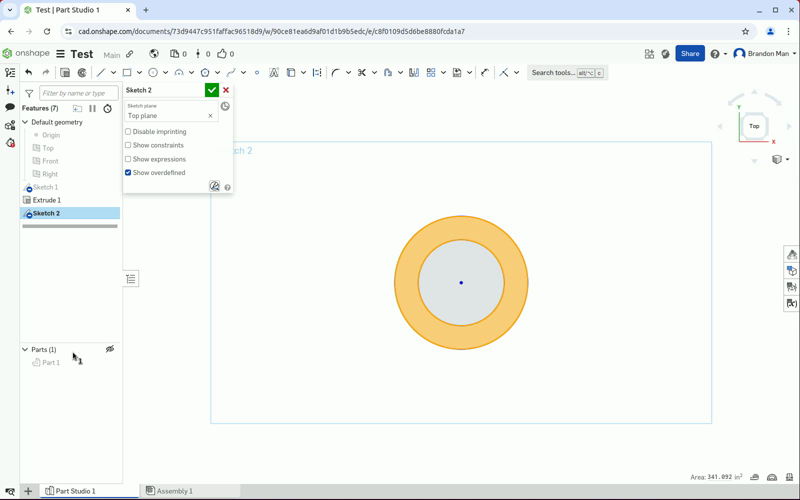
key(shift+y)
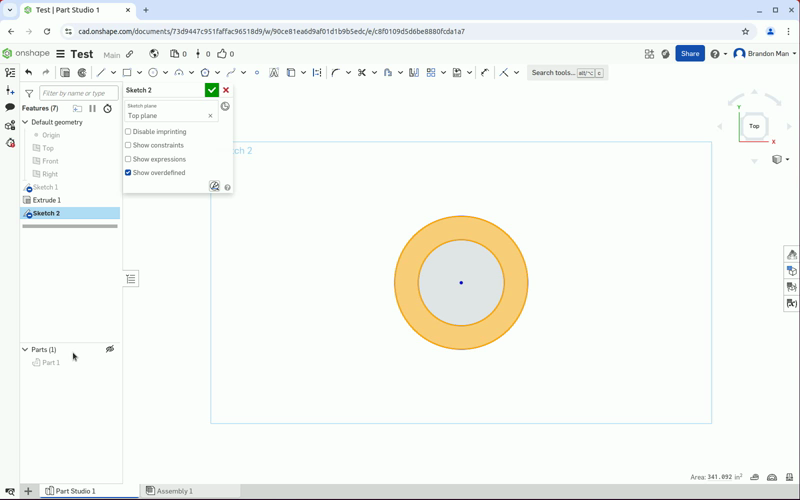
key(shift+e)
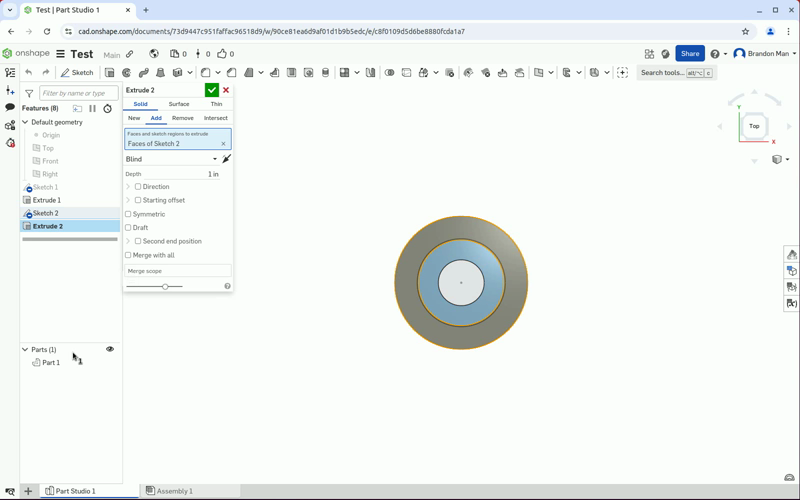
mouse_move(143, 106)
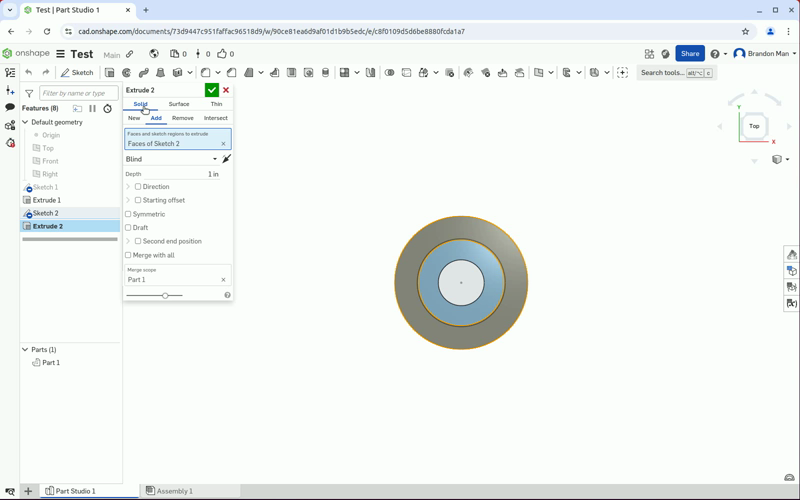
click(143, 106)
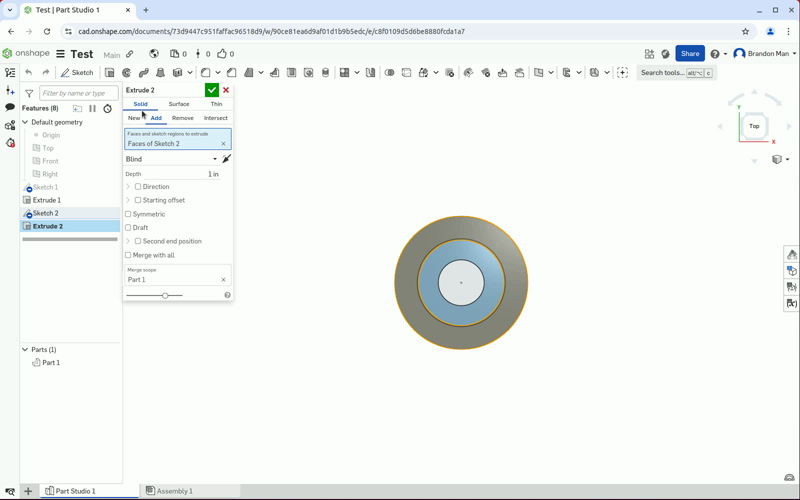
mouse_move(137, 120)
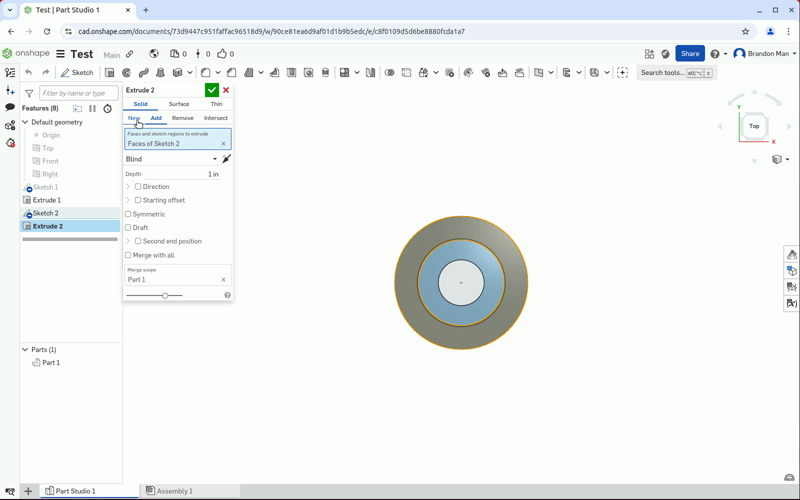
click(137, 120)
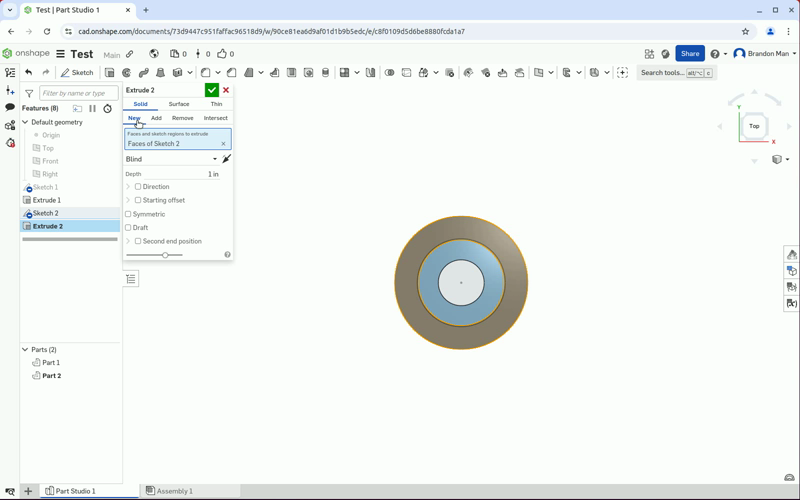
key(tab, 4)
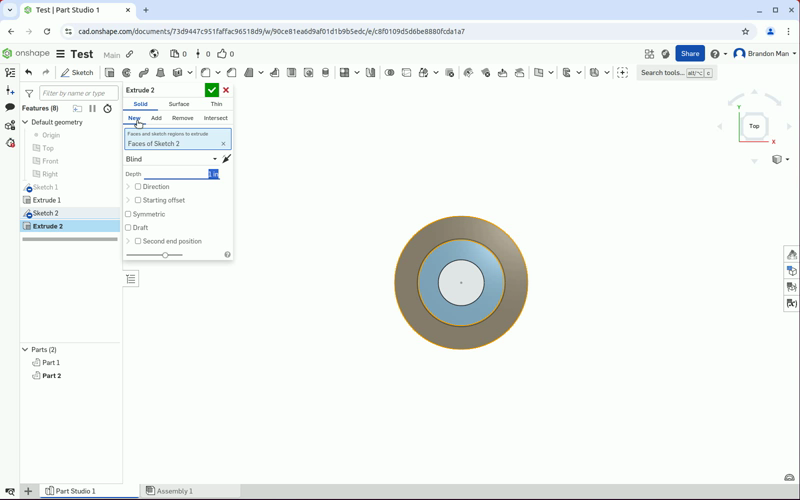
text(17.813)
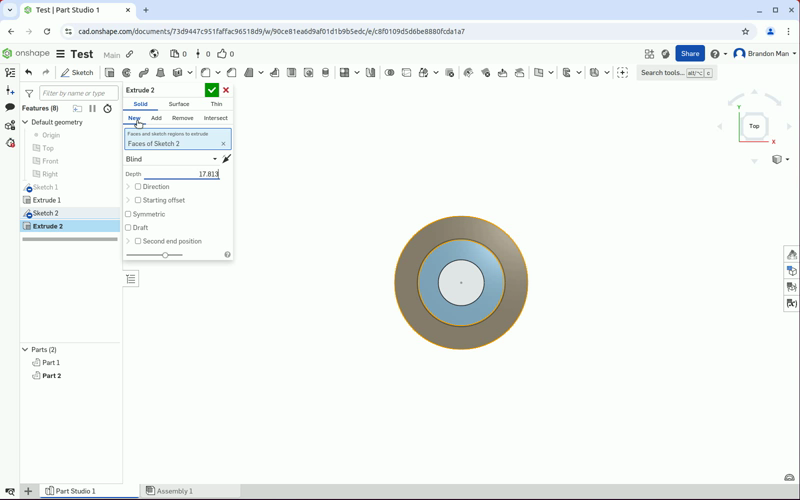
key(enter)
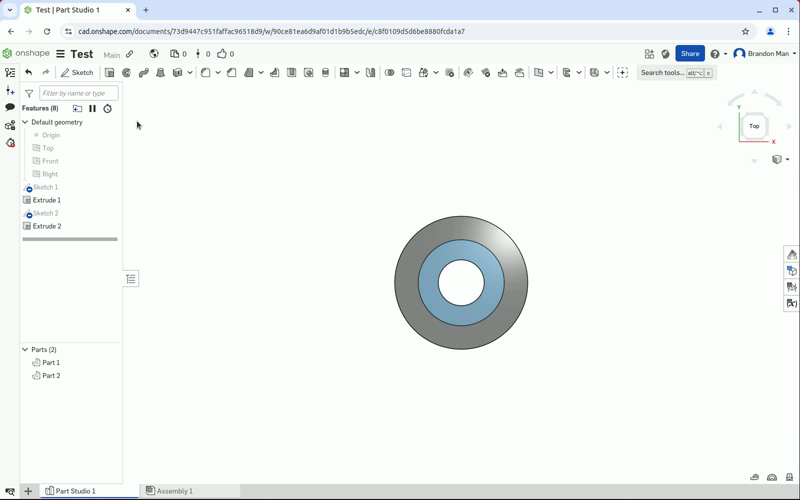
key(shift+h)
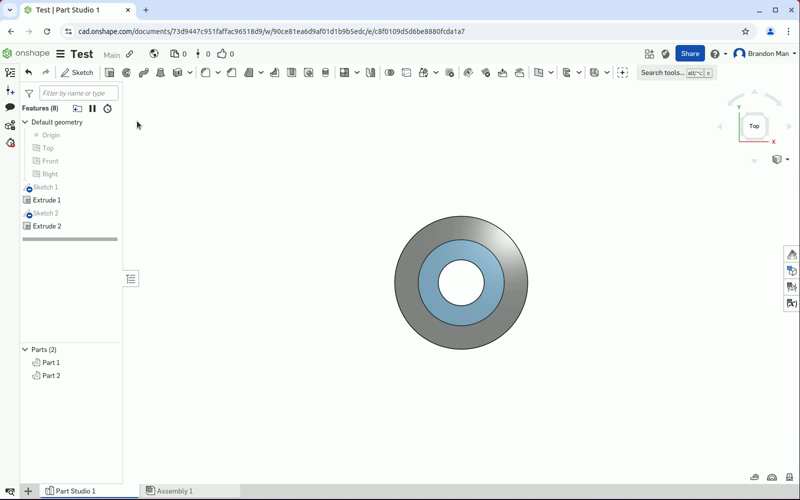
key(shift+h)
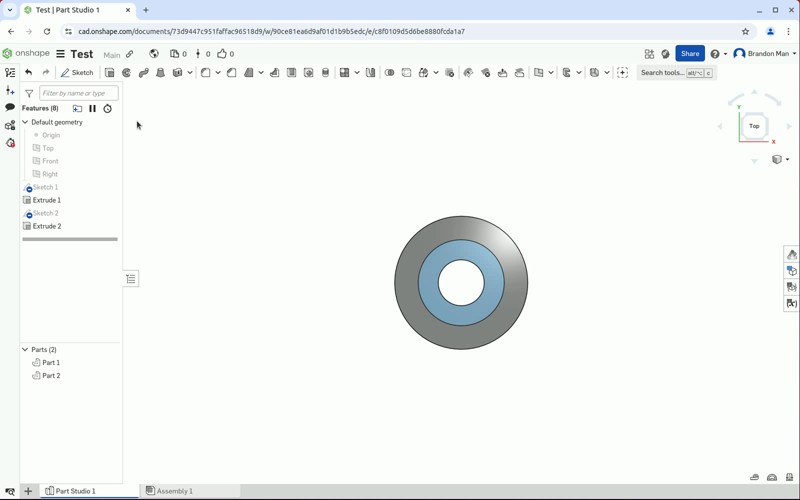
mouse_move(73, 189)
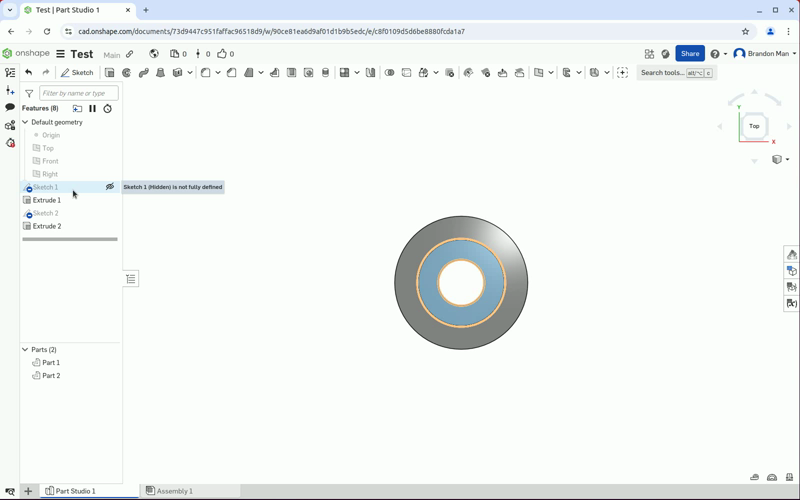
click(73, 189)
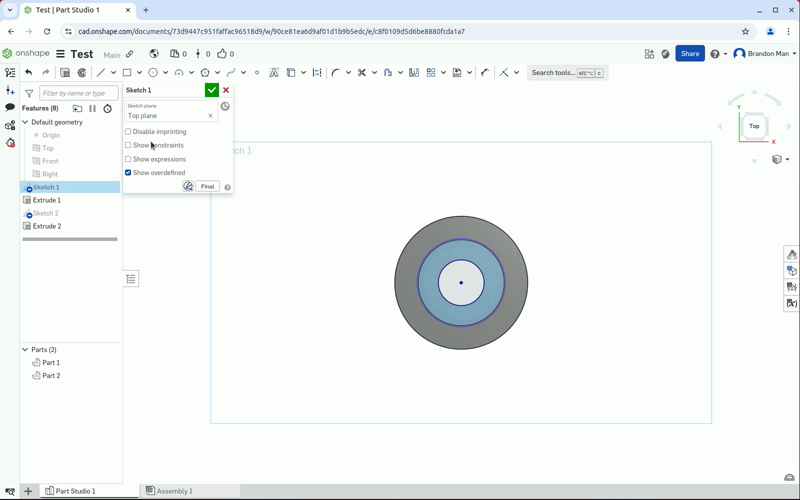
mouse_move(229, 92)
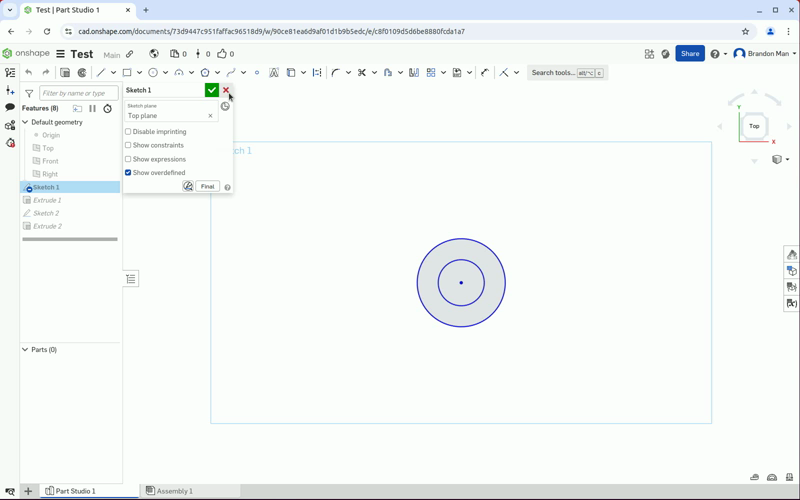
click(229, 92)
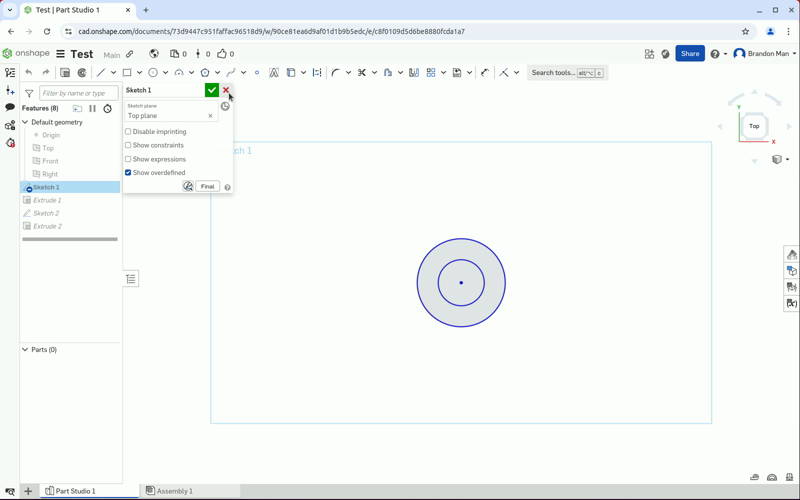
key(shift+s)
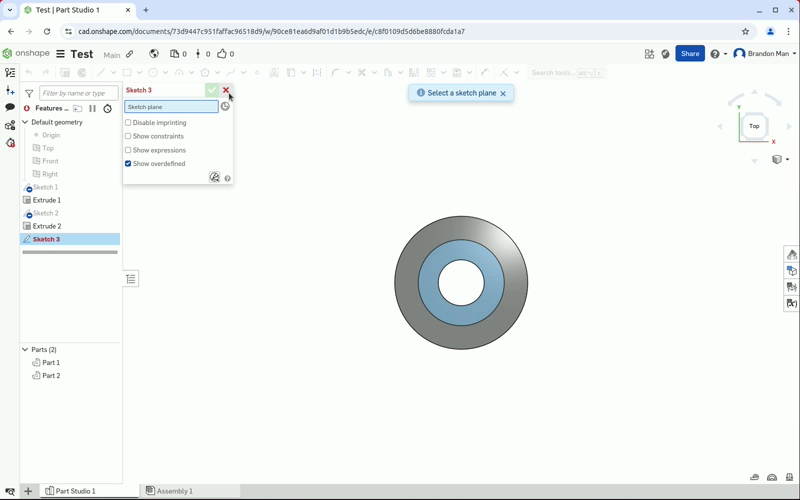
mouse_move(73, 150)
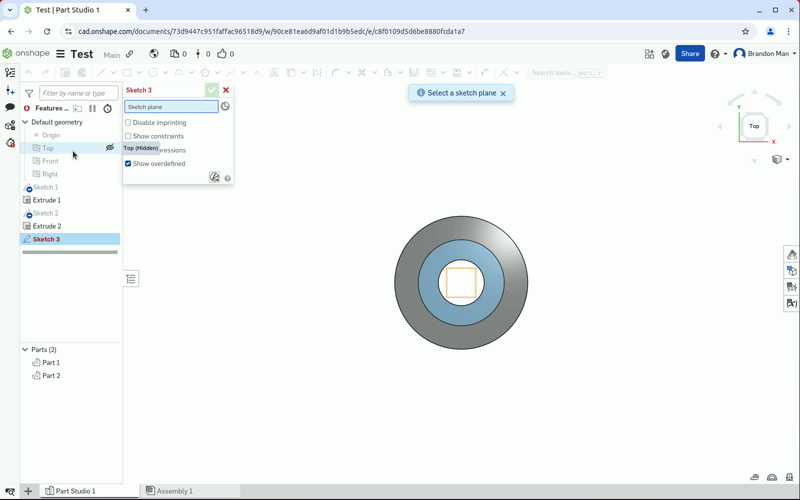
click(73, 150)
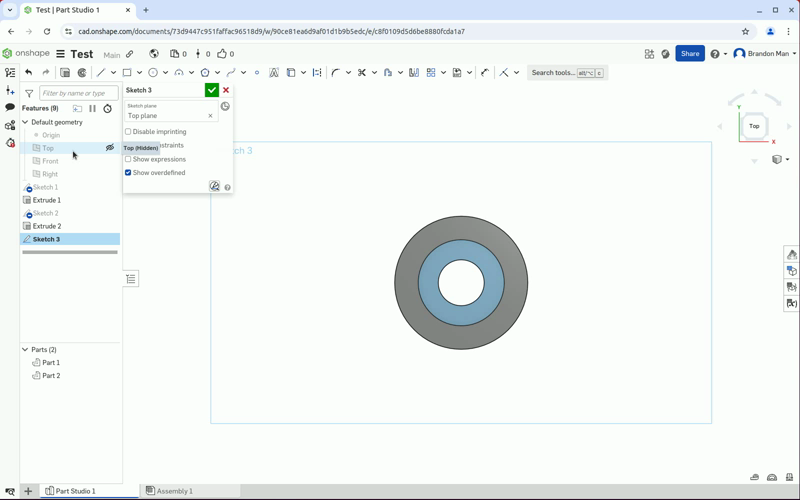
mouse_move(73, 352)
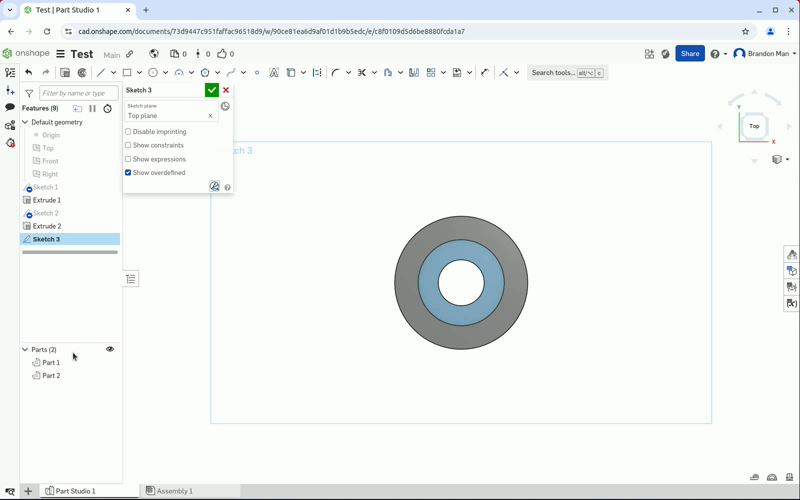
key(y)
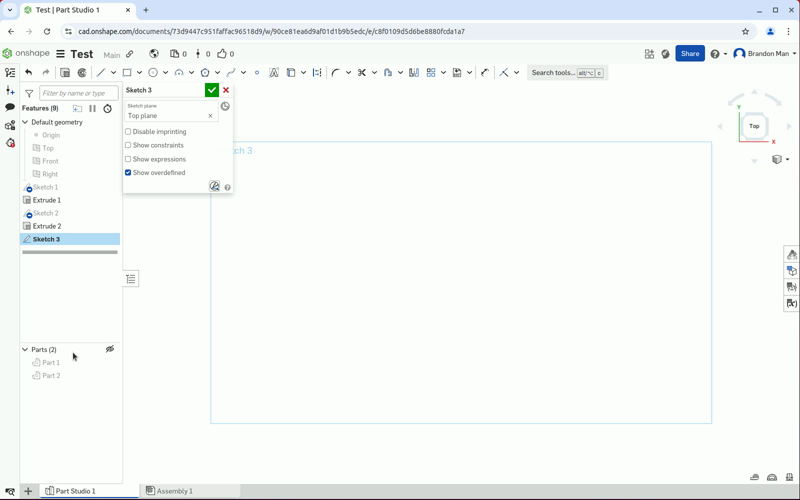
key(c)
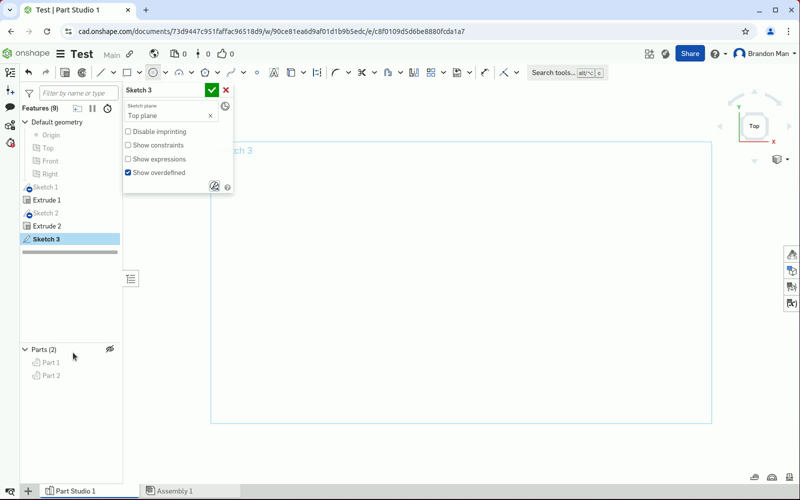
key_down(shift)
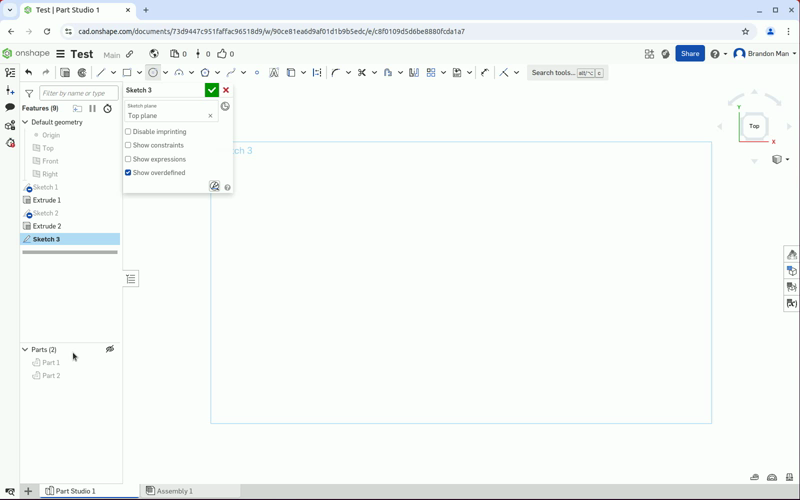
mouse_move(461, 282)
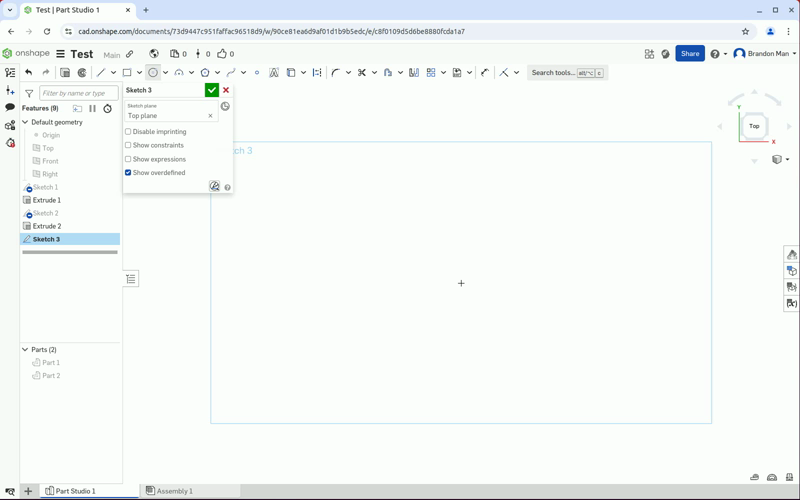
click(461, 282)
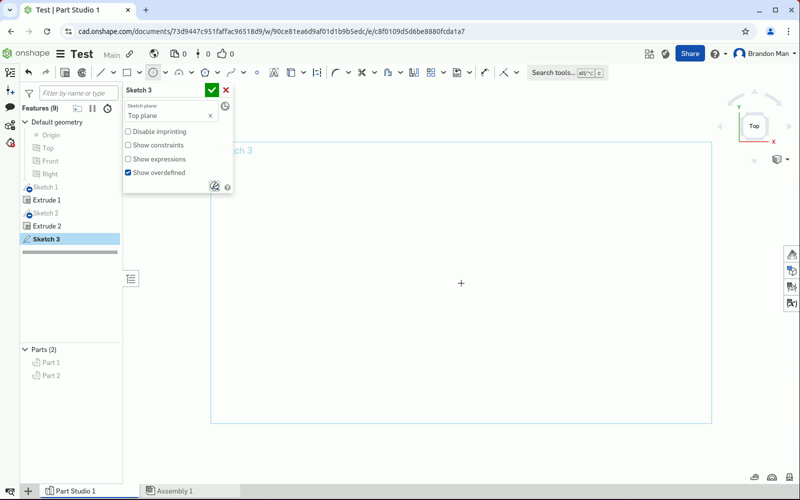
key_up(shift)
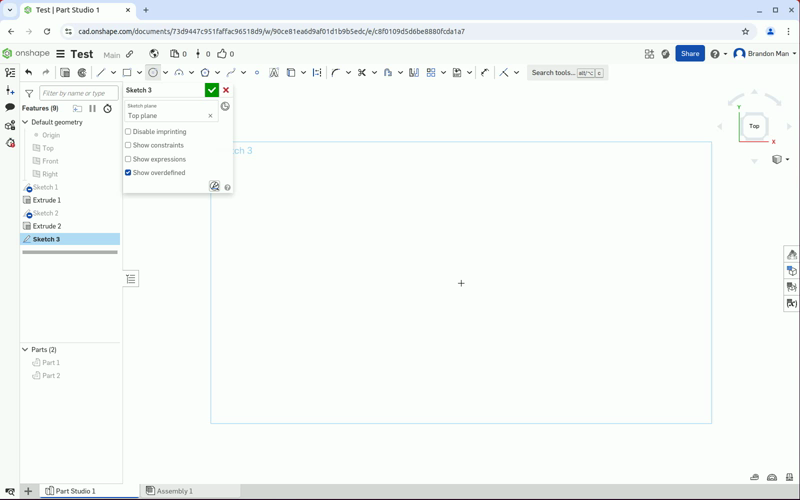
mouse_move(574, 282)
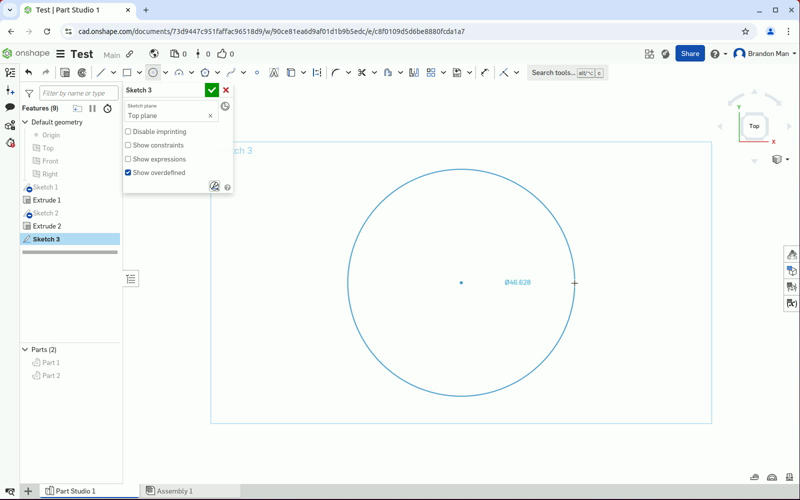
click(574, 282)
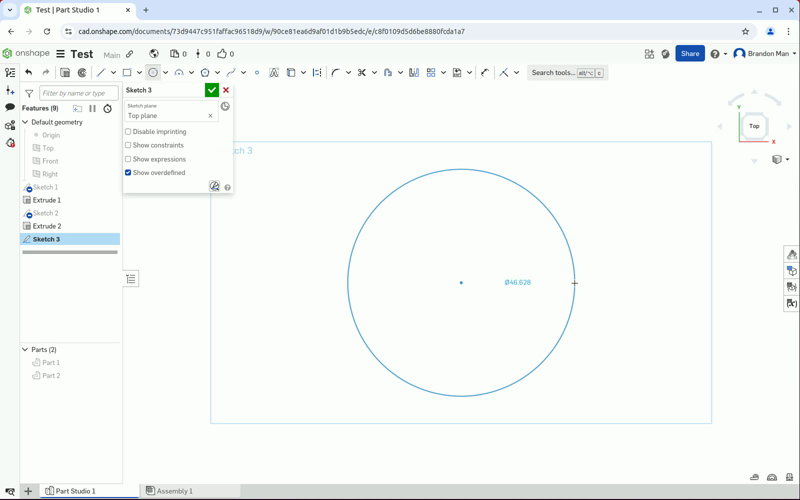
key(esc)
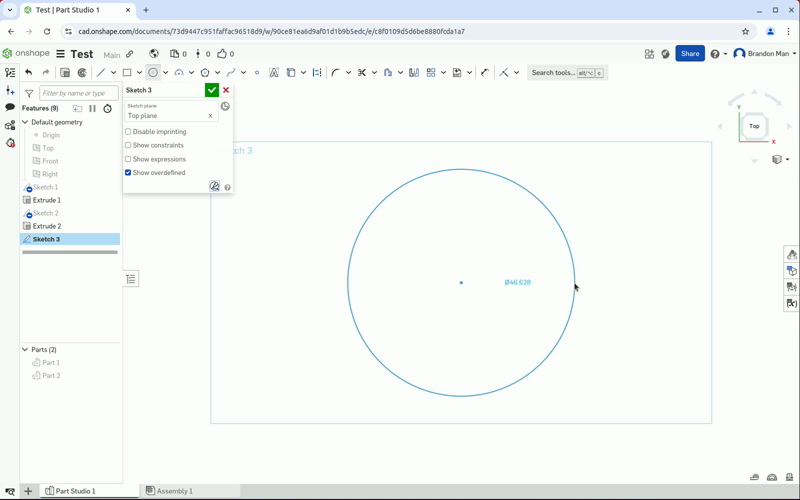
key(c)
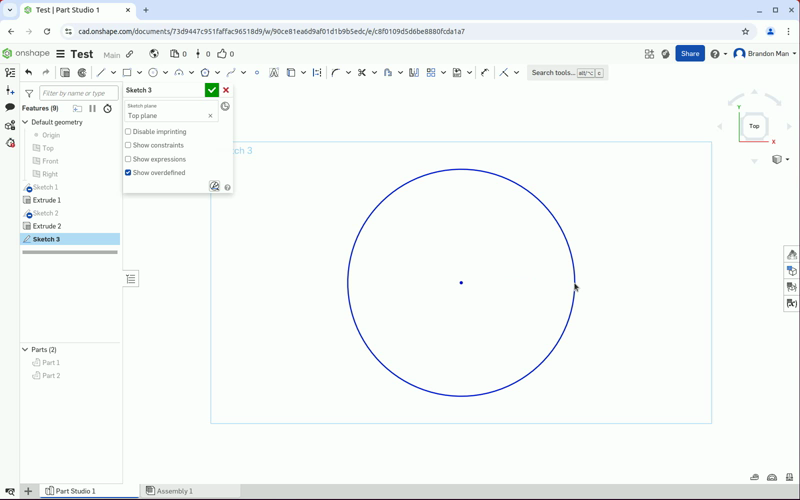
key_down(shift)
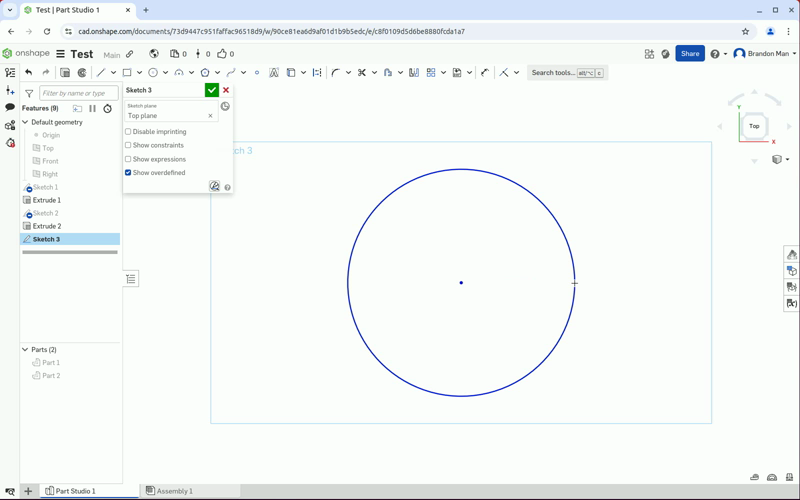
mouse_move(461, 282)
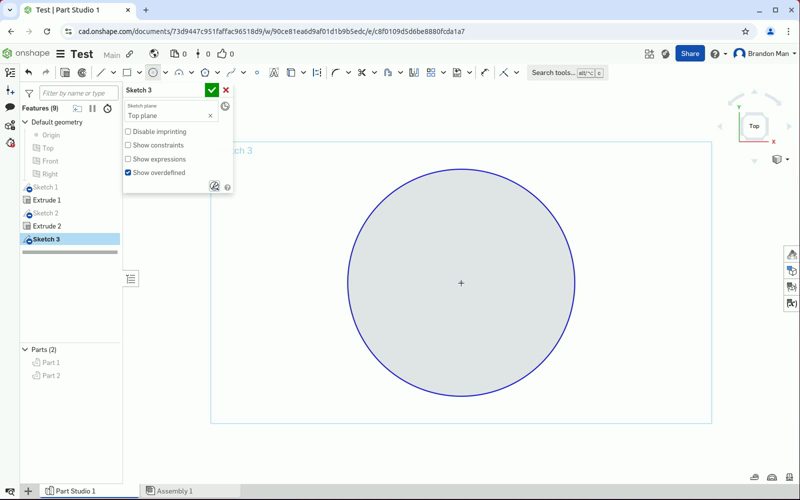
click(461, 282)
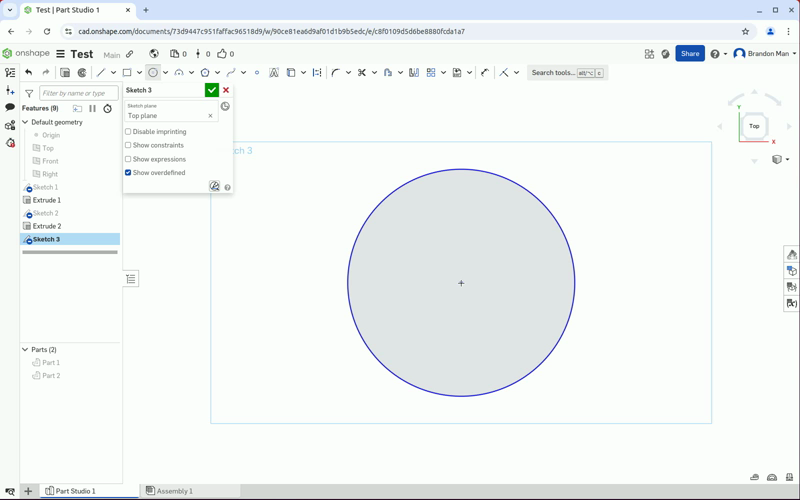
key_up(shift)
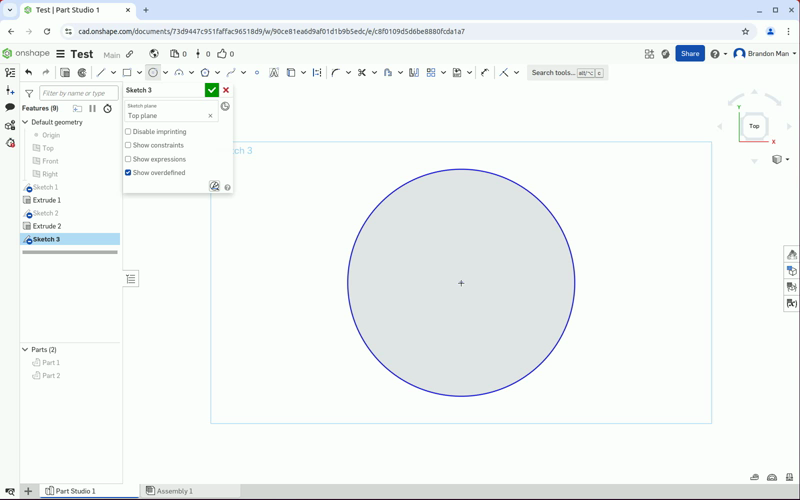
mouse_move(527, 282)
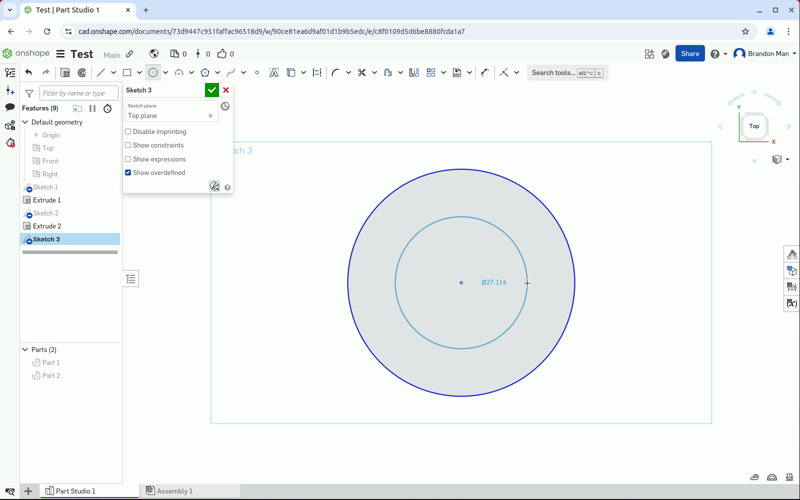
click(527, 282)
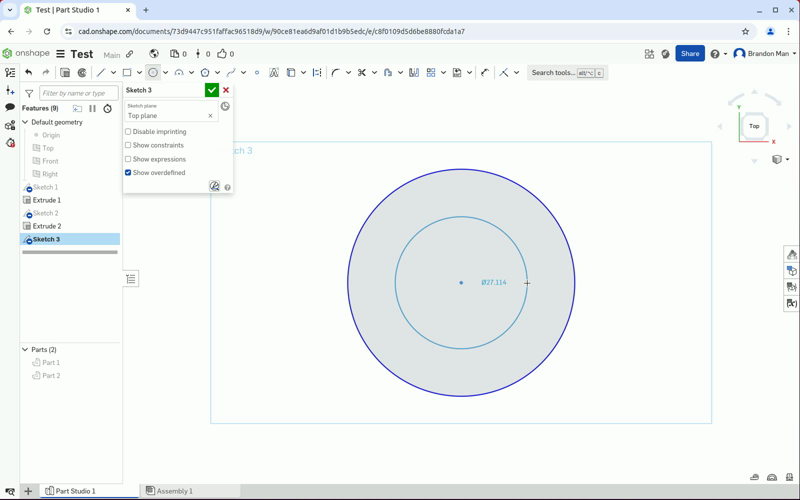
key(esc)
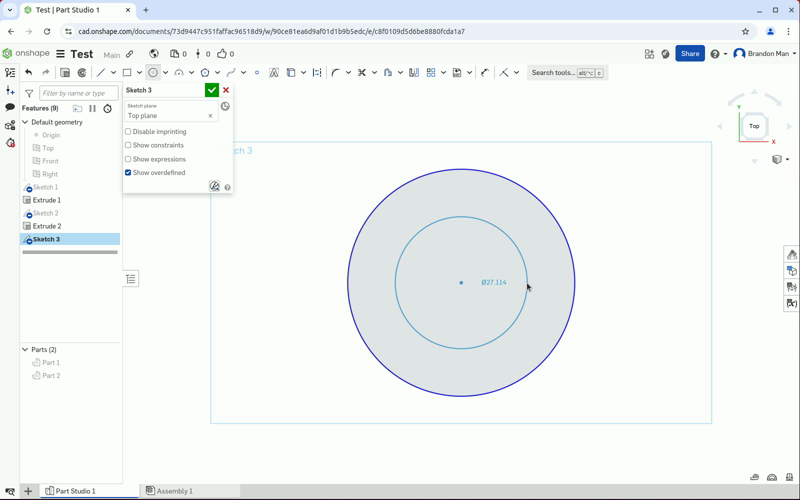
mouse_move(443, 370)
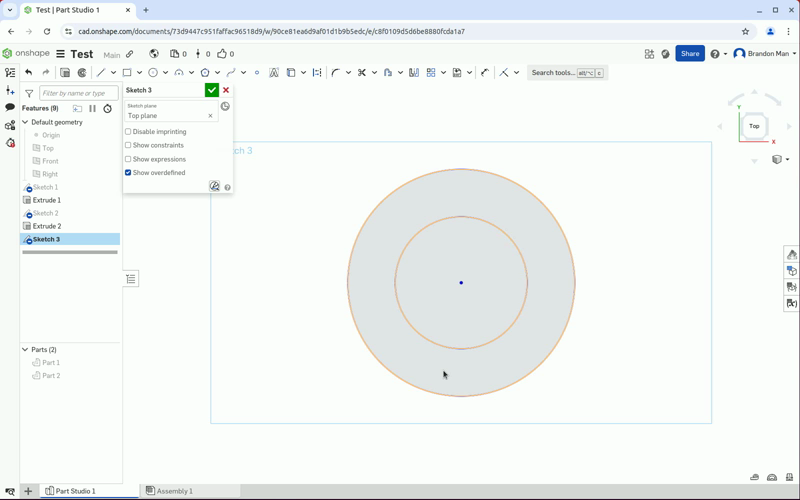
click(443, 370)
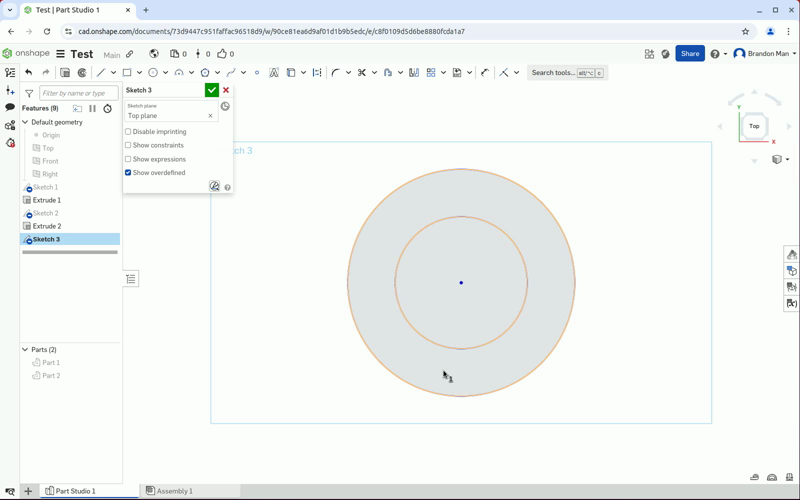
mouse_move(73, 352)
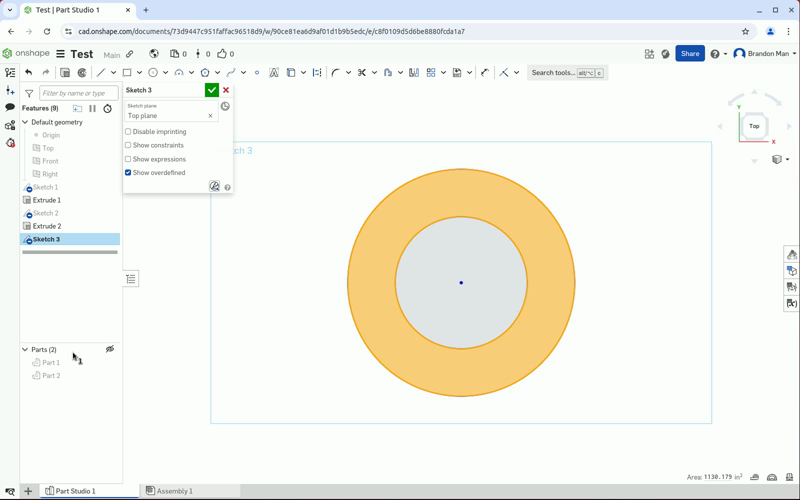
key(shift+y)
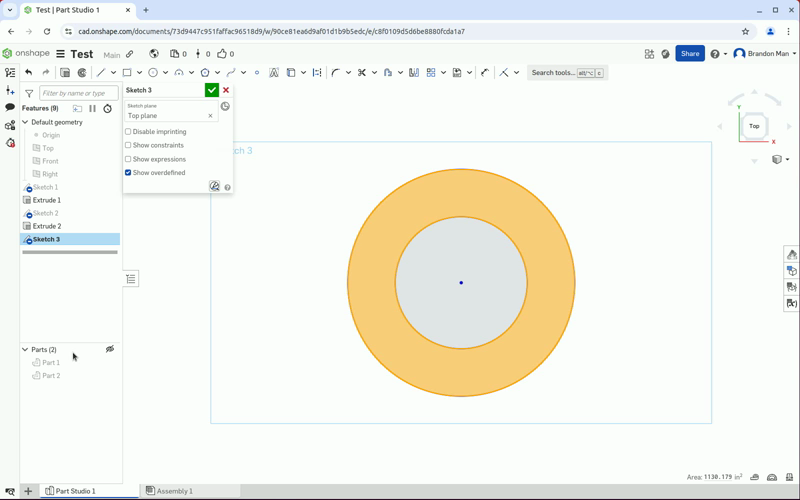
key(shift+e)
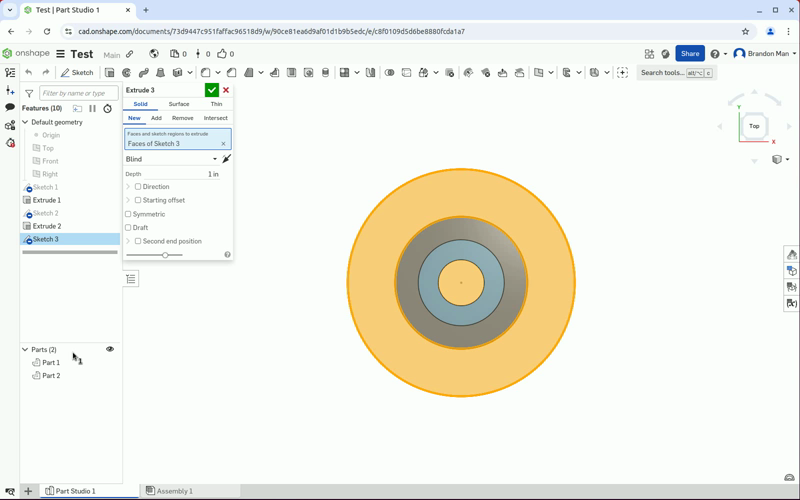
mouse_move(143, 106)
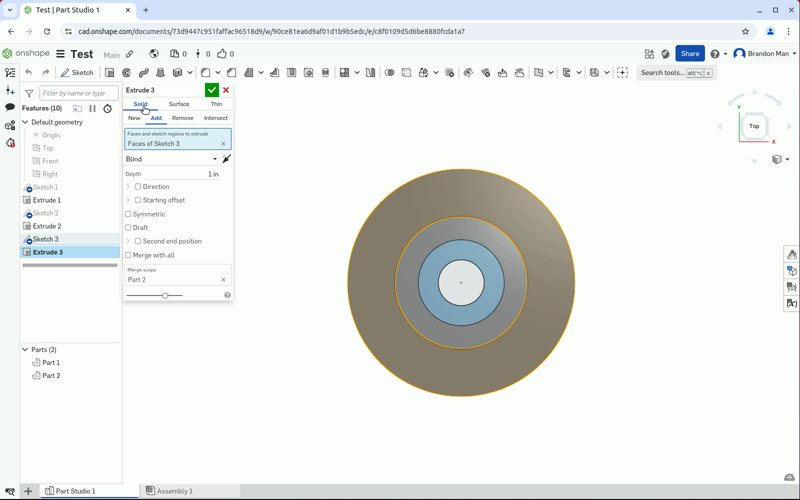
click(143, 106)
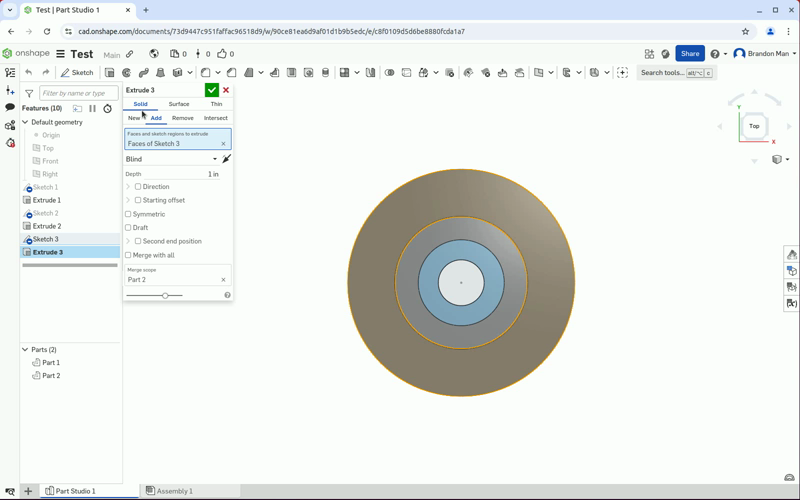
mouse_move(137, 120)
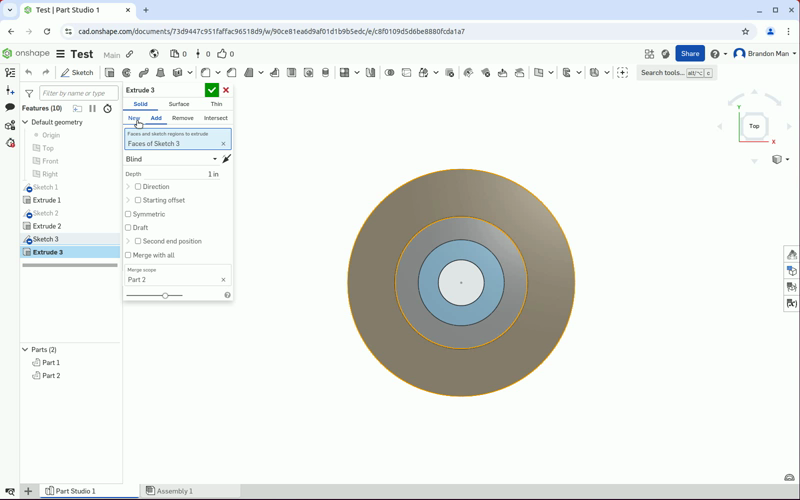
click(137, 120)
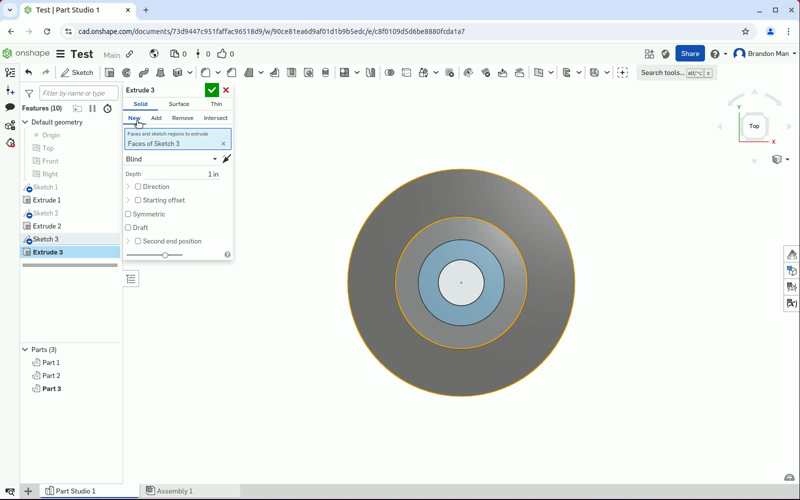
key(tab, 4)
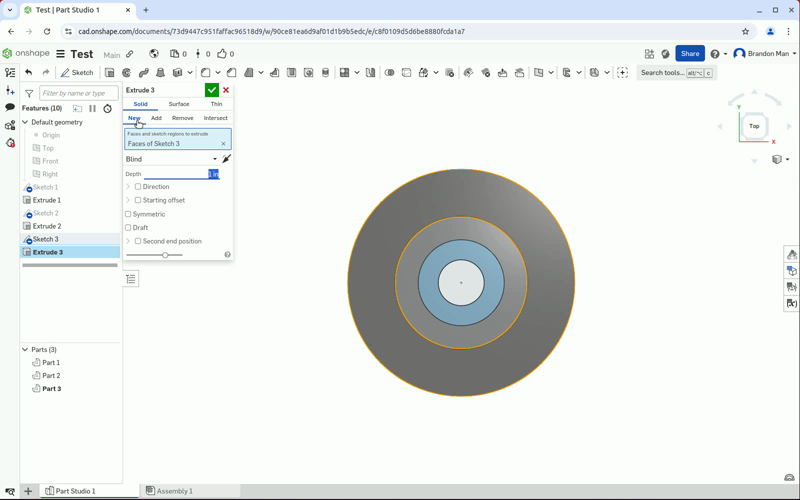
text(7.703)
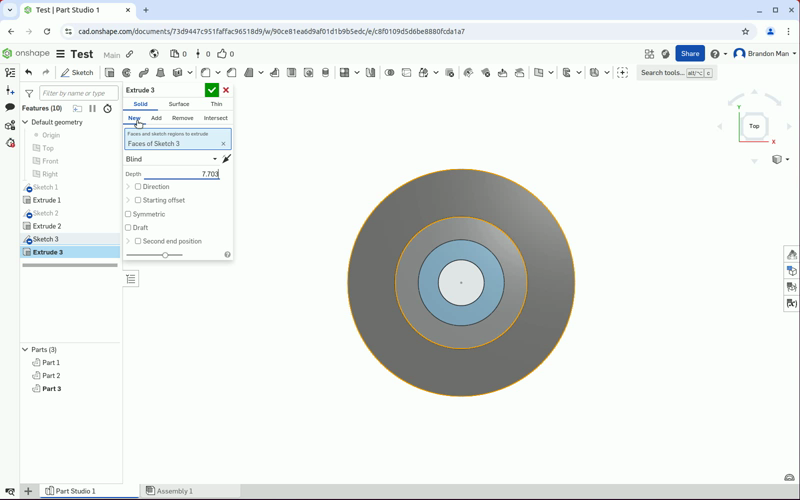
key(enter)
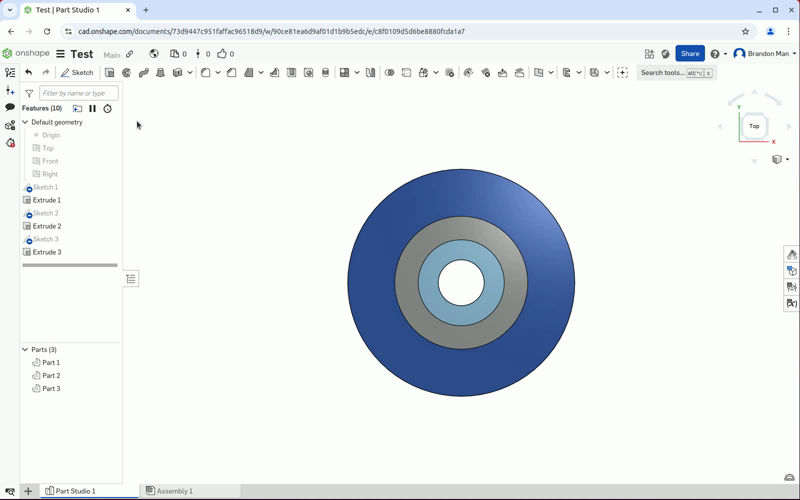
key(shift+h)
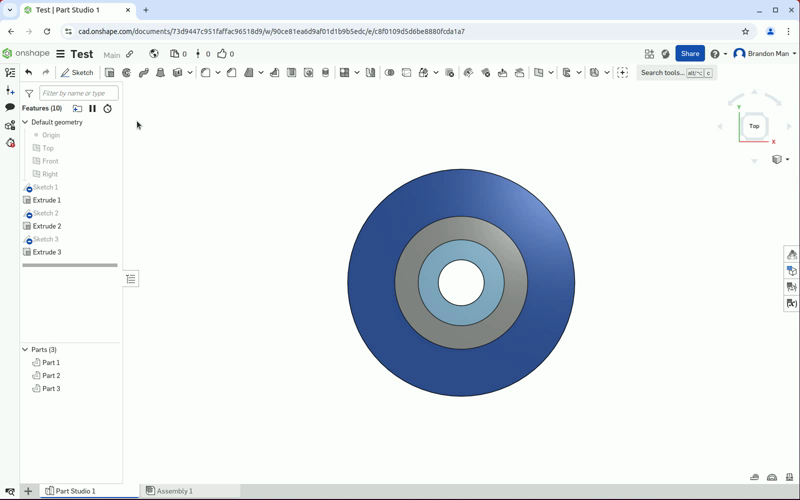
key(shift+h)
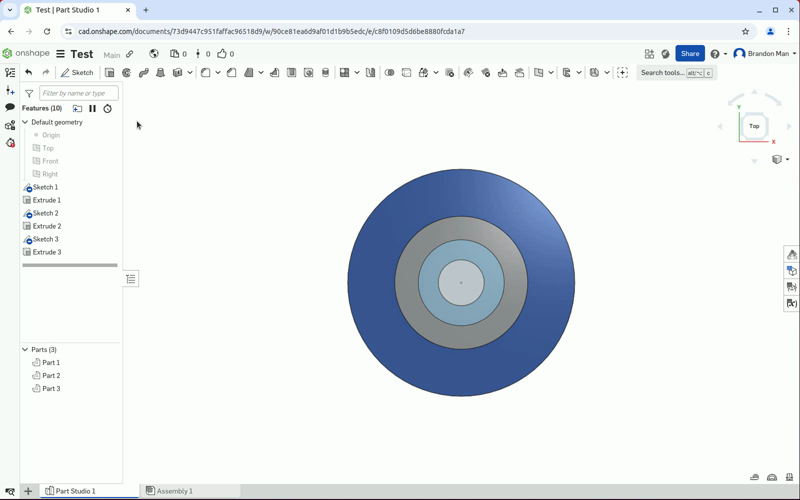
key(shift+7)
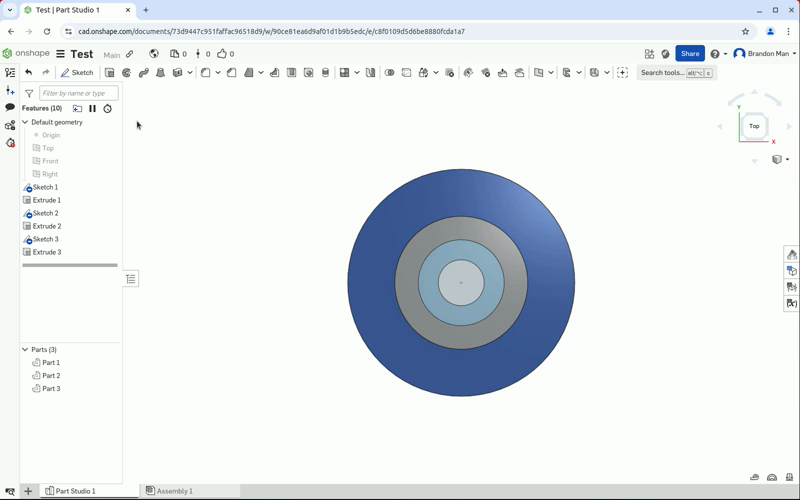
key(up, 3)
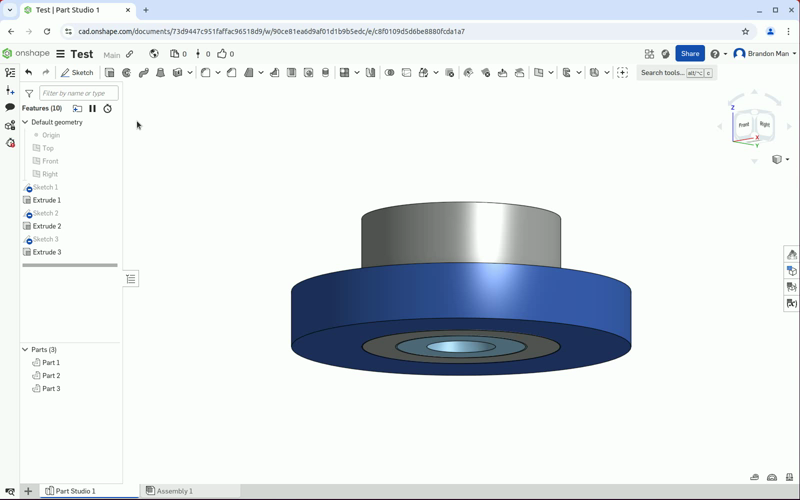
key(left, 3)
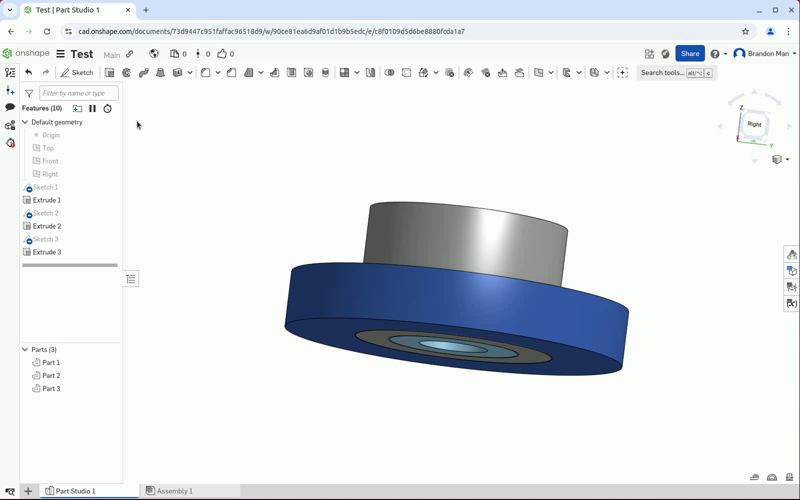
key(right, 3)
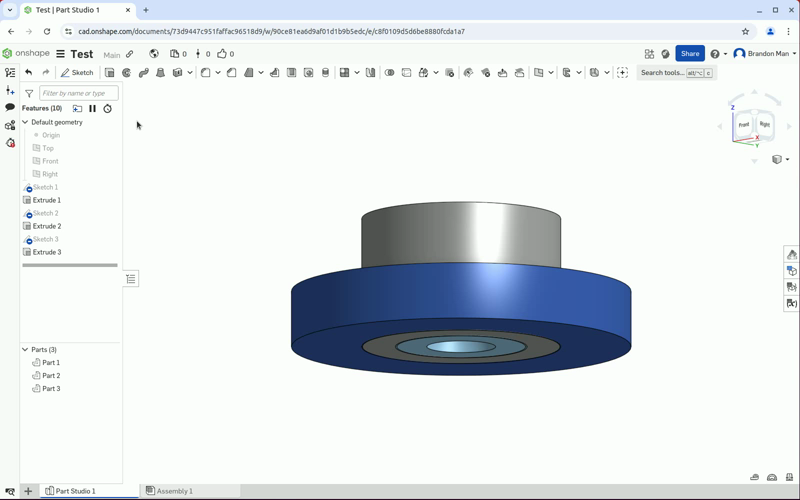
key(down, 3)
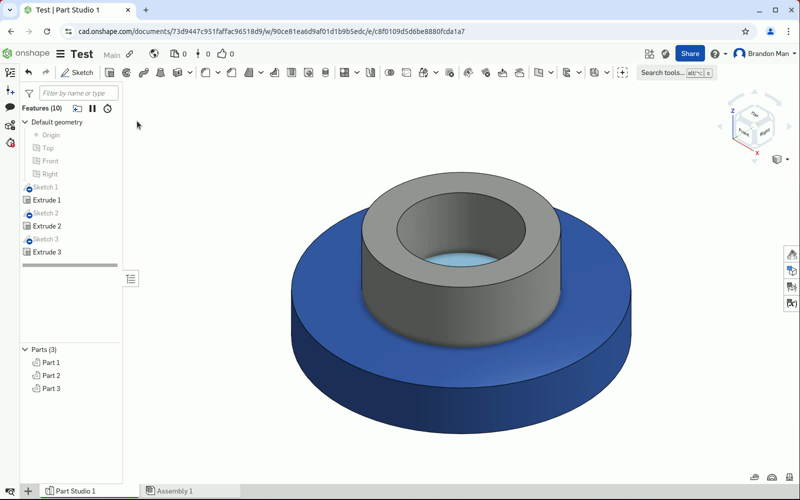
mouse_move(73, 189)
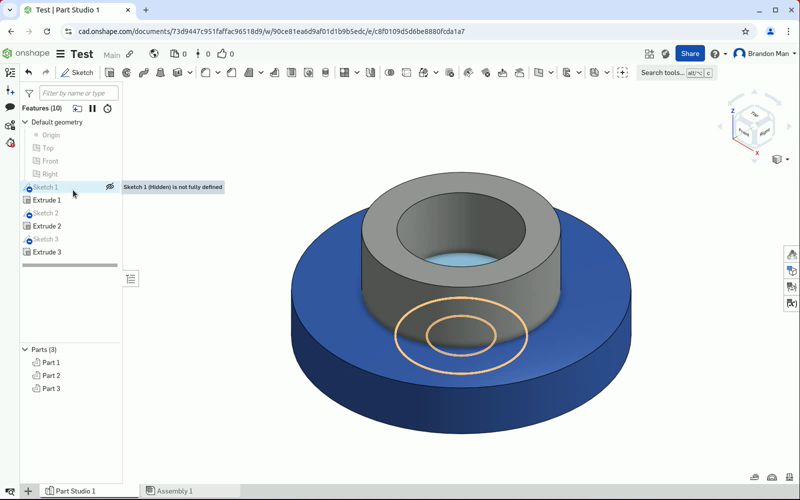
click(73, 189)